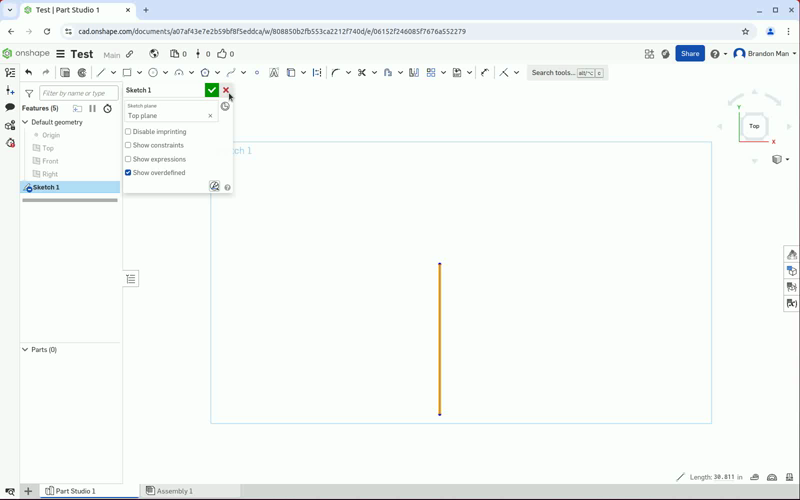
key(shift+h)
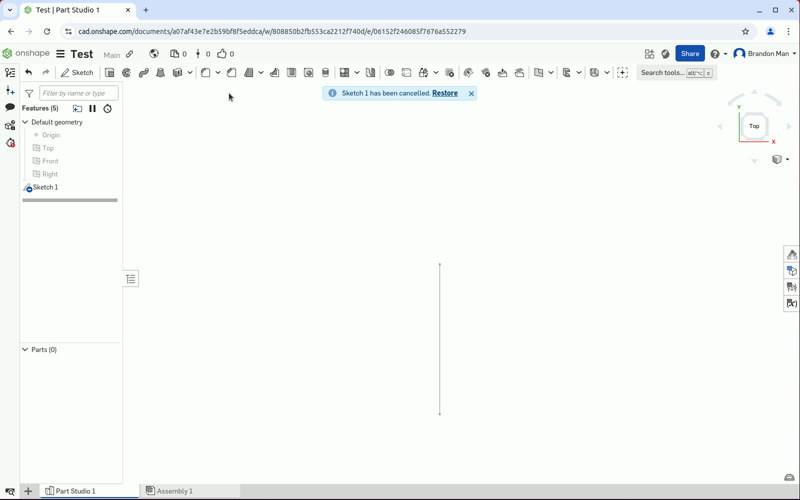
mouse_move(73, 352)
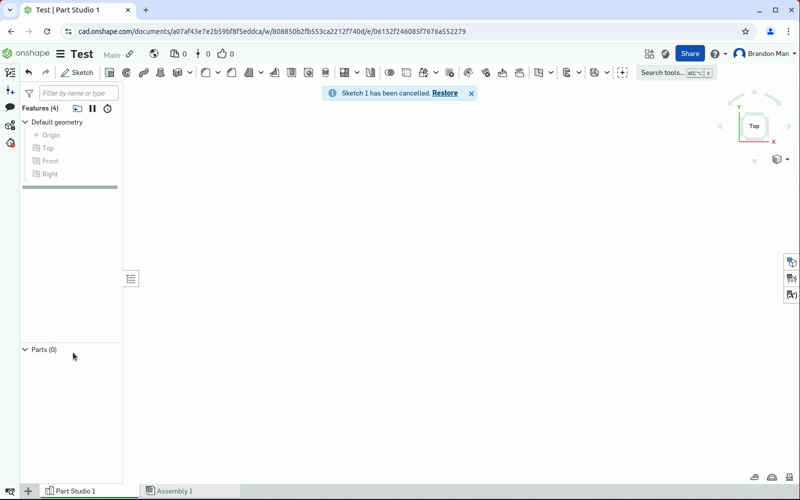
key(y)
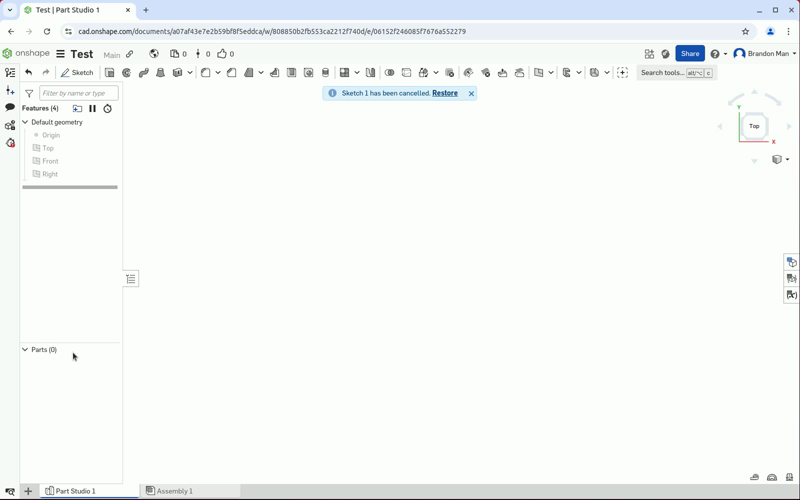
key(shift+p)
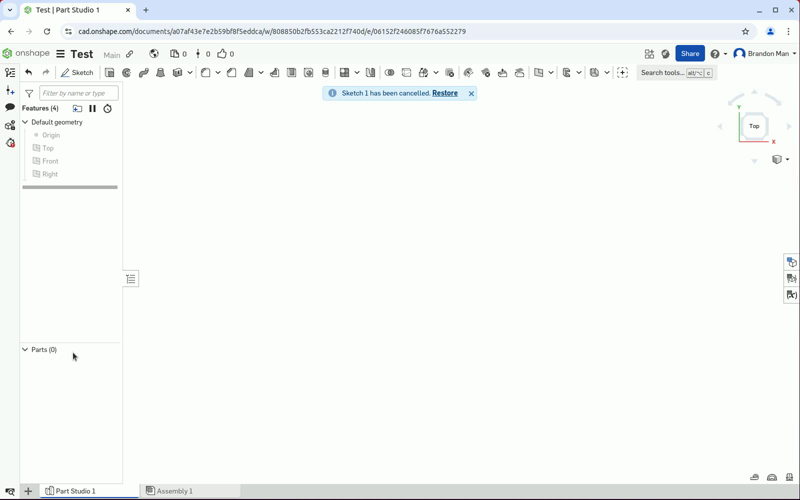
key(space)
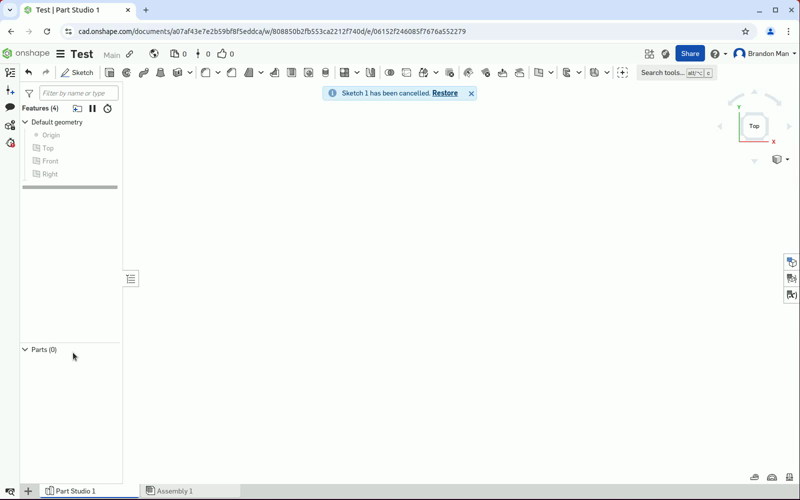
key_down(shift)
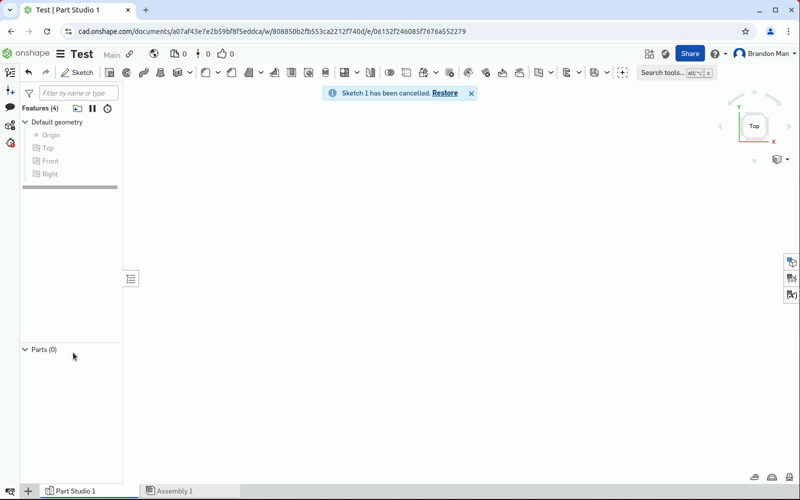
key(up)
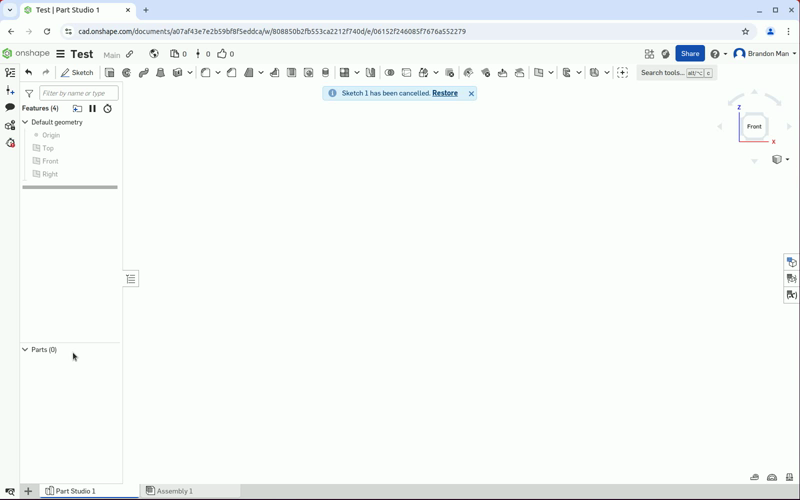
key_up(shift)
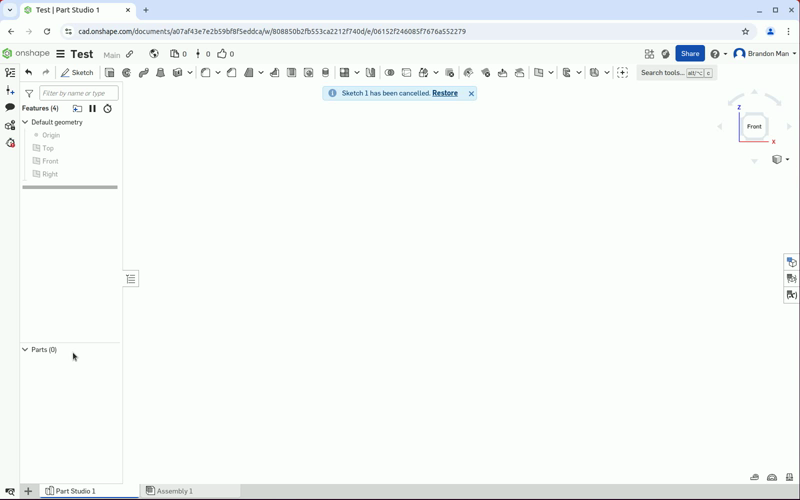
mouse_move(73, 352)
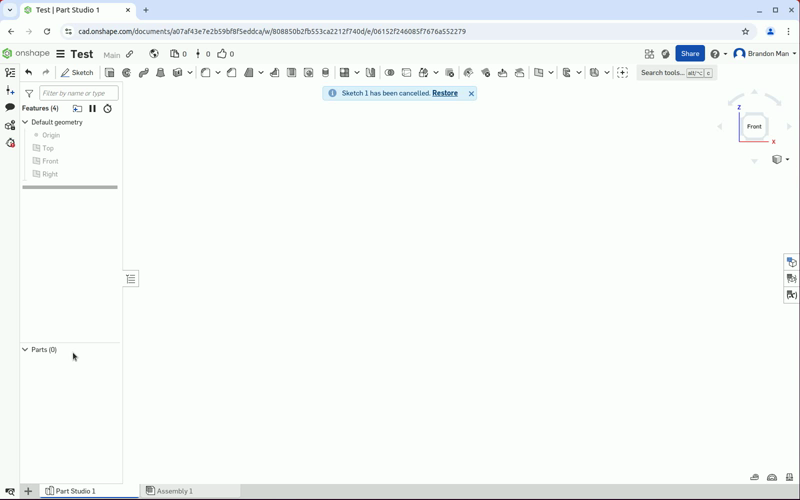
key(shift+y)
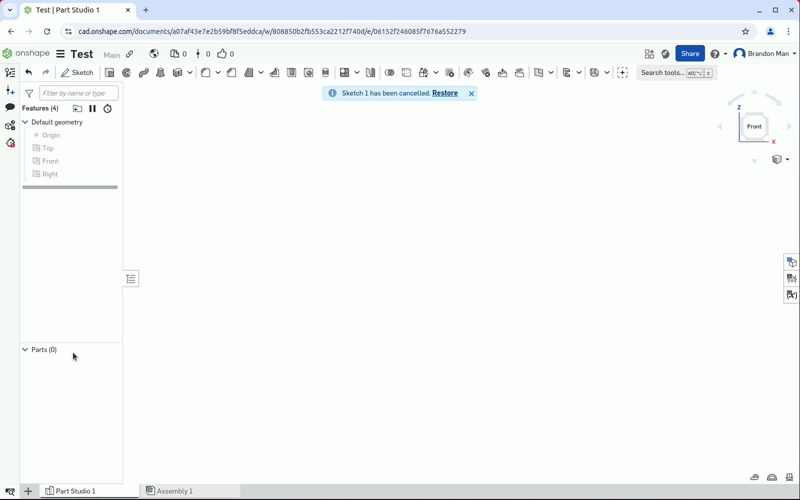
key(shift+s)
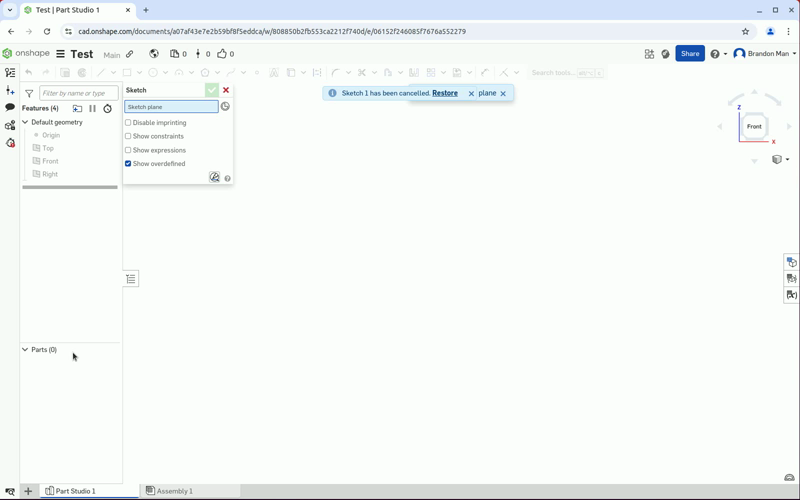
mouse_move(73, 163)
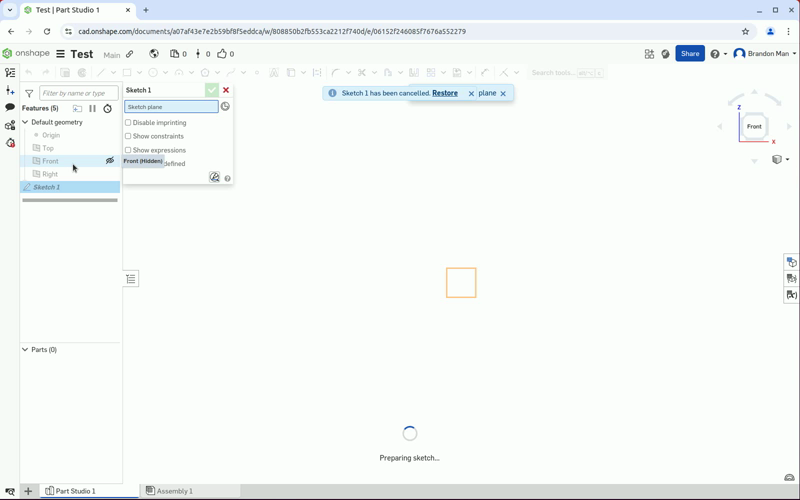
click(73, 163)
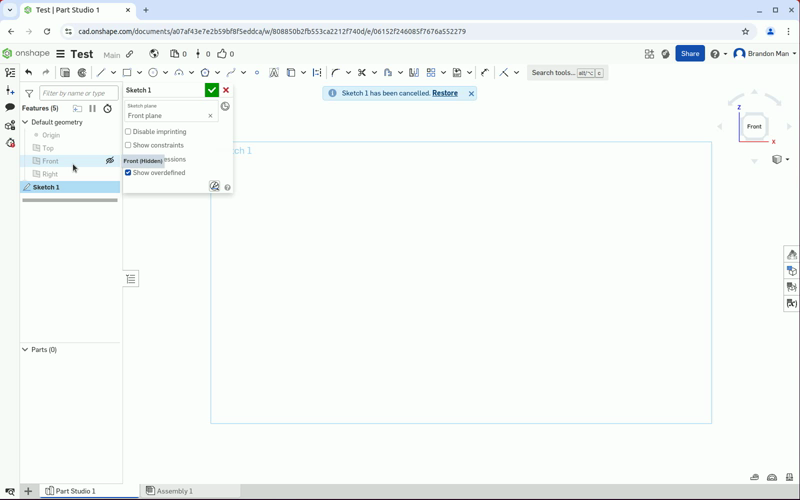
mouse_move(73, 352)
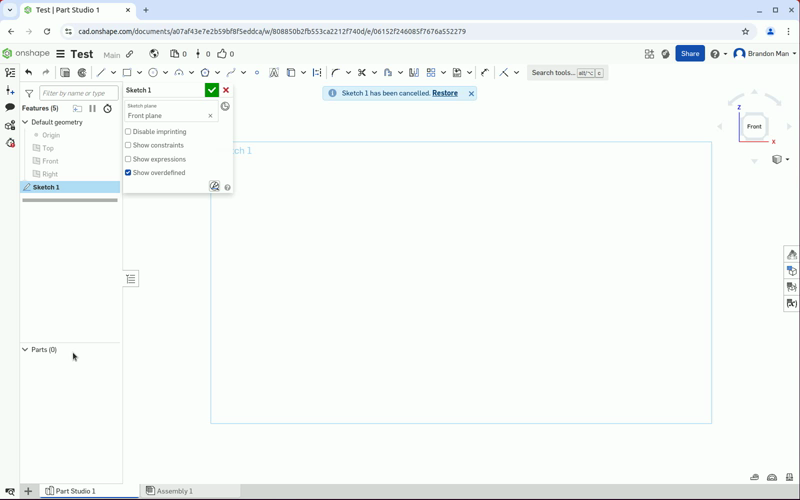
key(y)
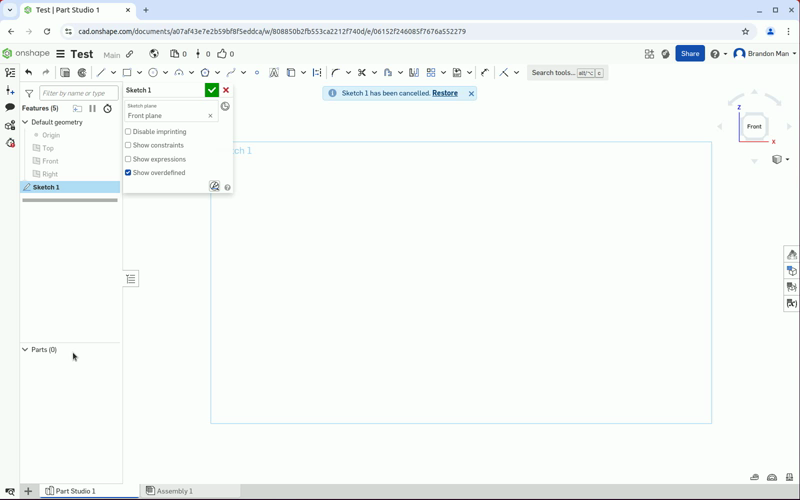
key(l)
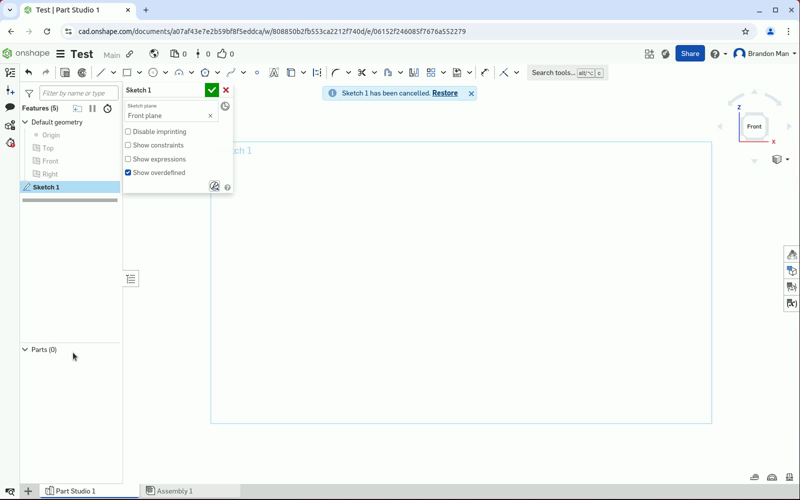
key_down(shift)
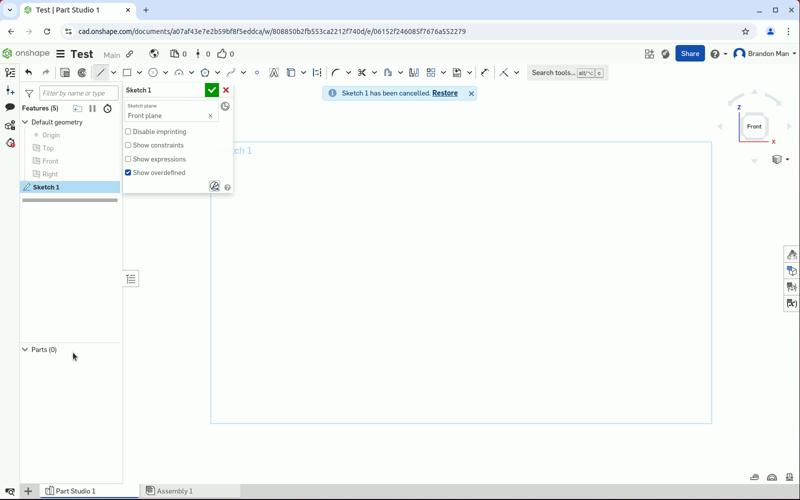
mouse_move(376, 325)
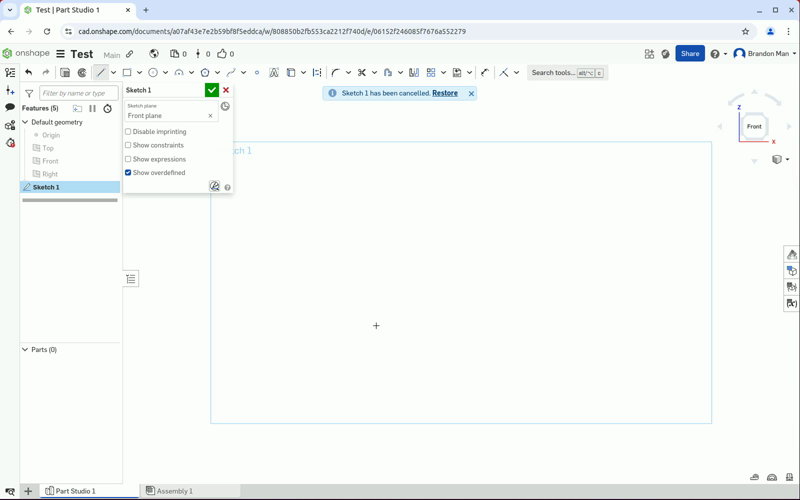
click(376, 325)
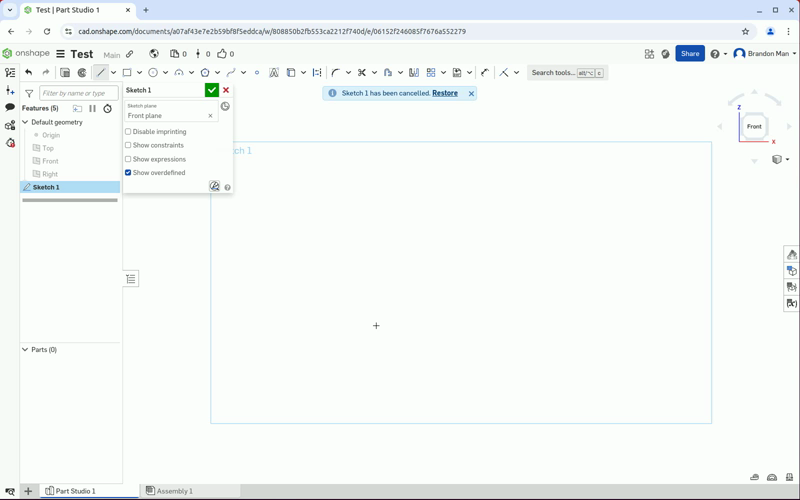
key_up(shift)
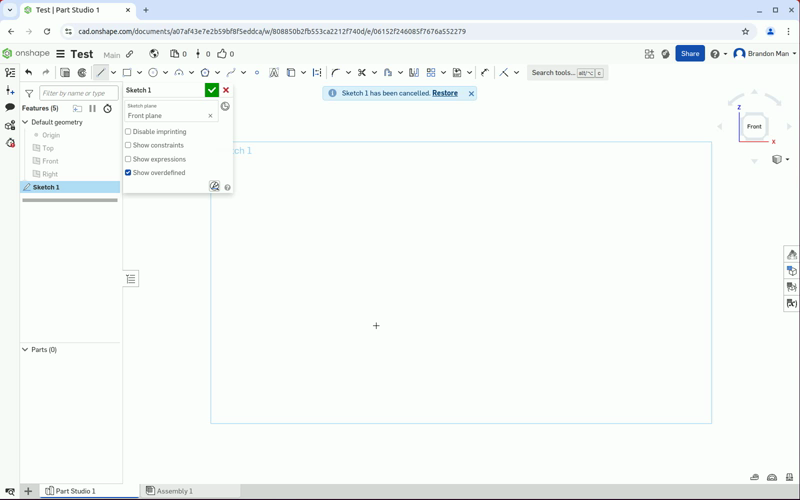
key_down(shift)
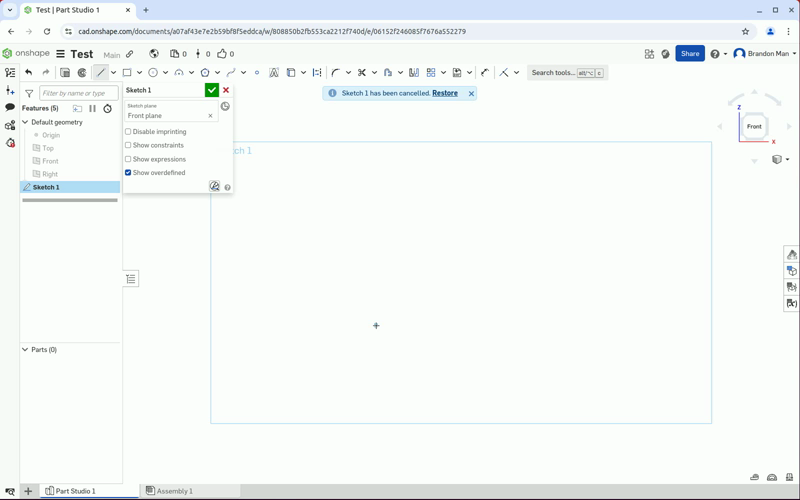
mouse_move(544, 325)
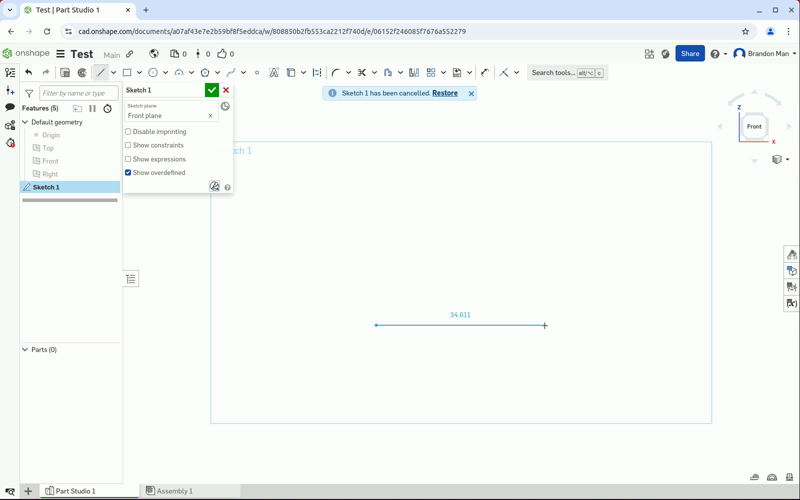
click(544, 325)
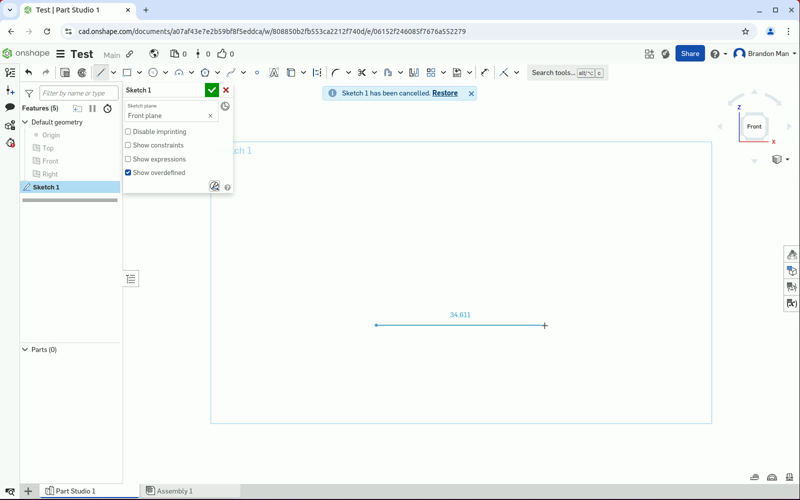
key_up(shift)
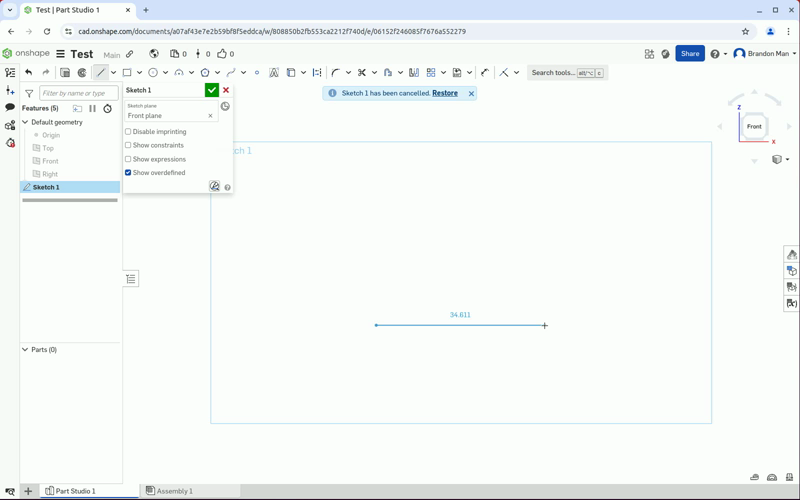
key_down(shift)
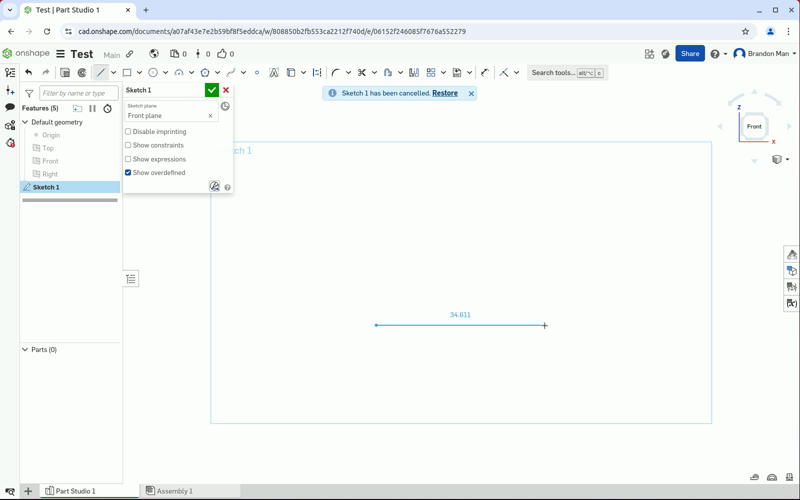
mouse_move(544, 240)
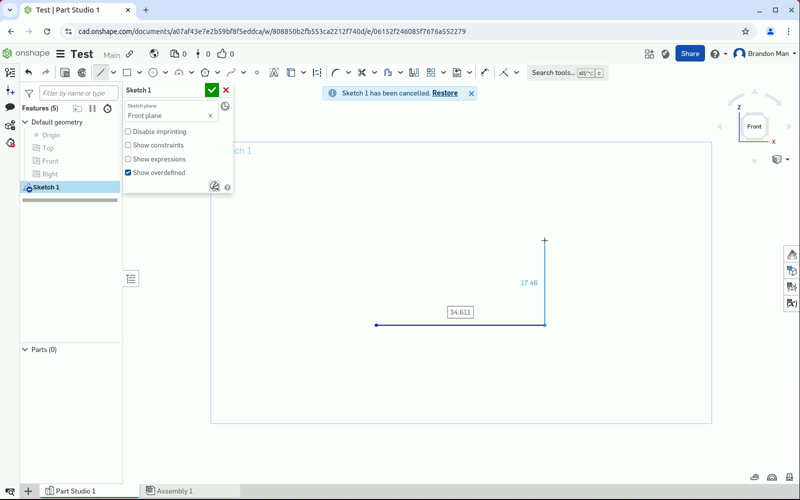
click(544, 240)
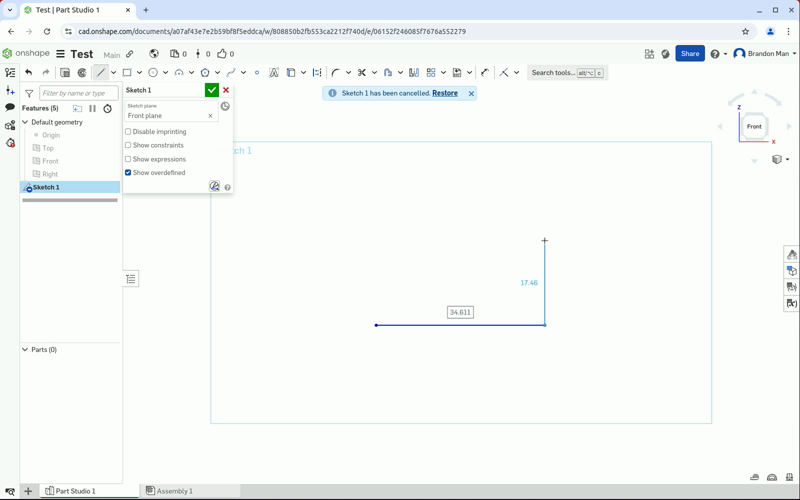
key_up(shift)
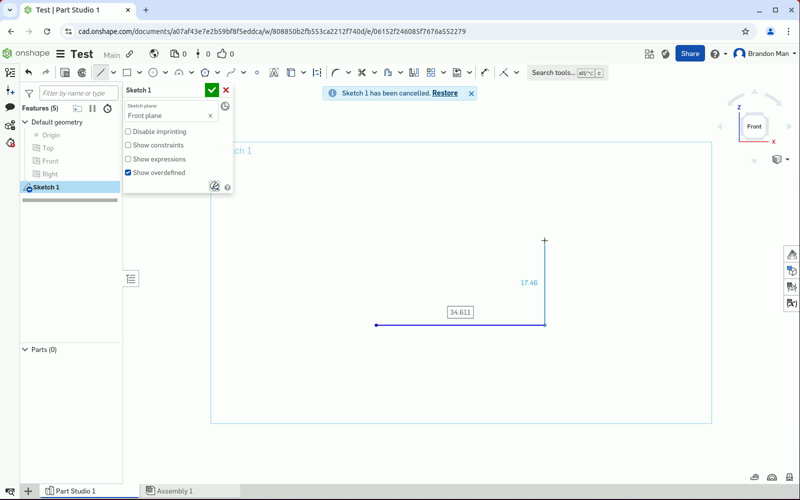
key_down(shift)
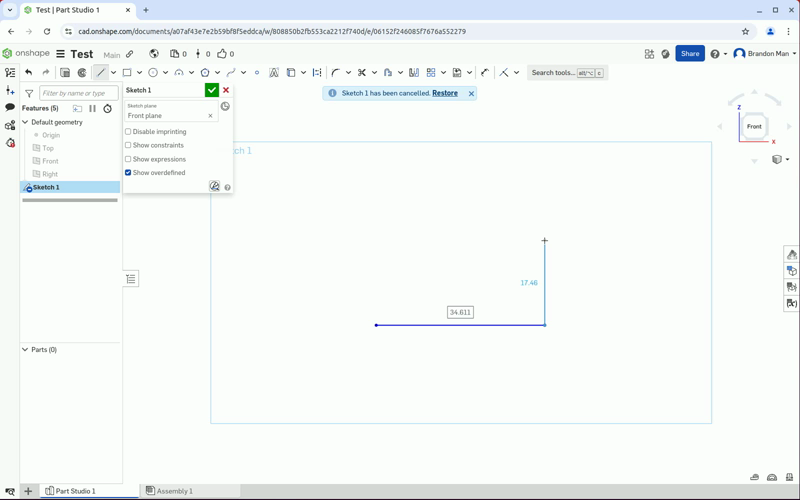
mouse_move(376, 240)
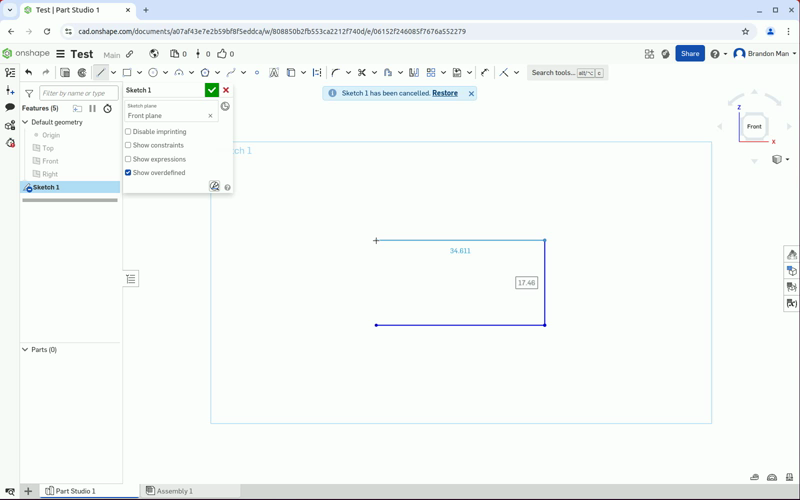
click(376, 240)
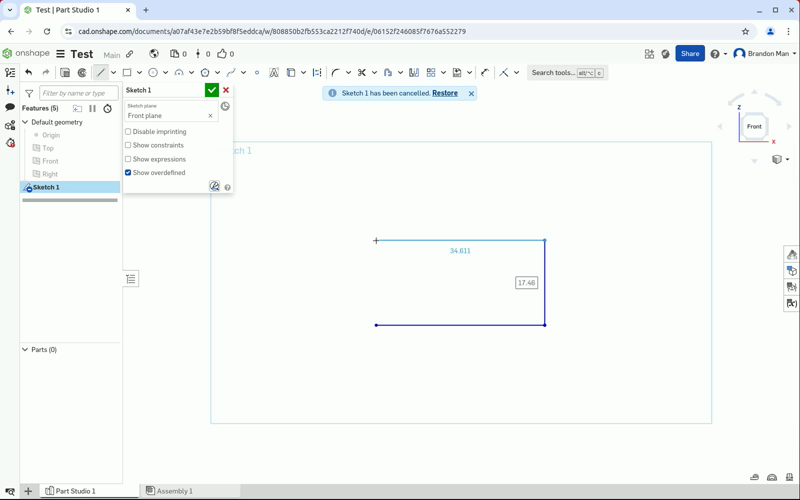
key_up(shift)
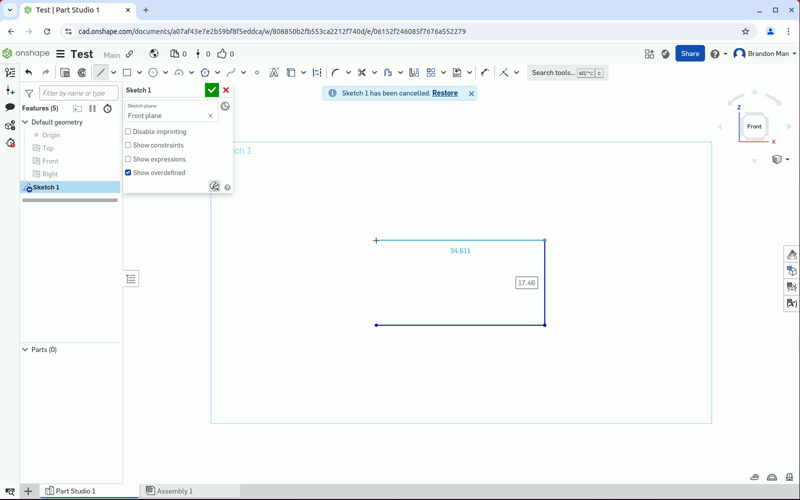
key_down(shift)
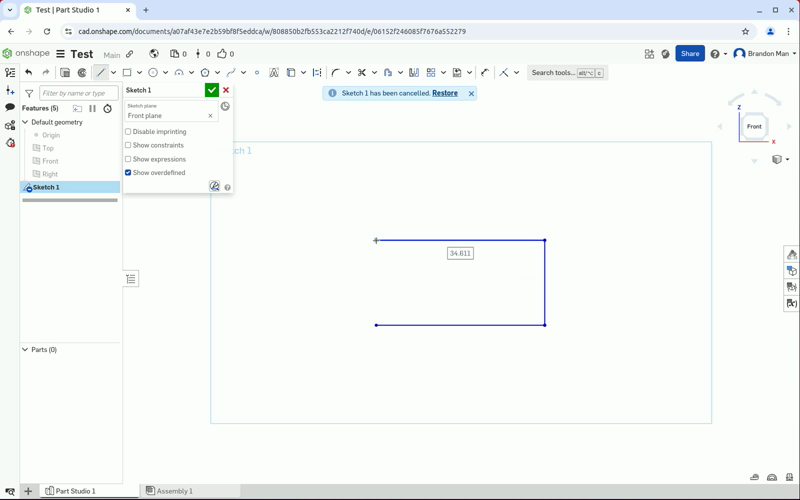
mouse_move(376, 325)
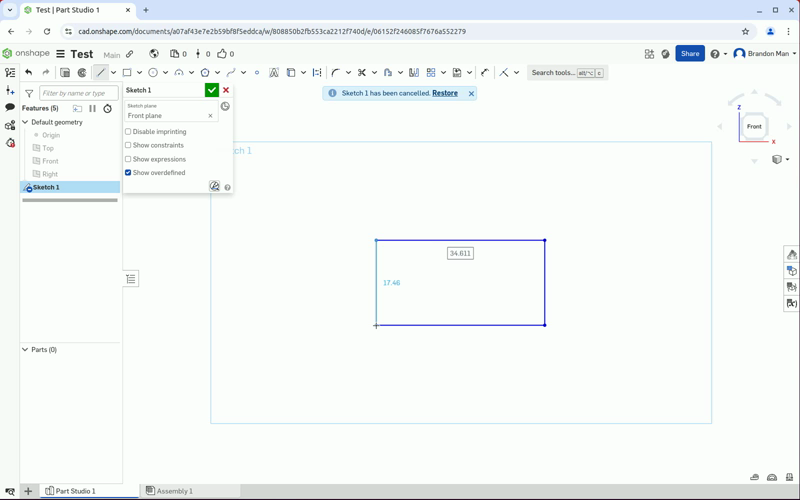
key_up(shift)
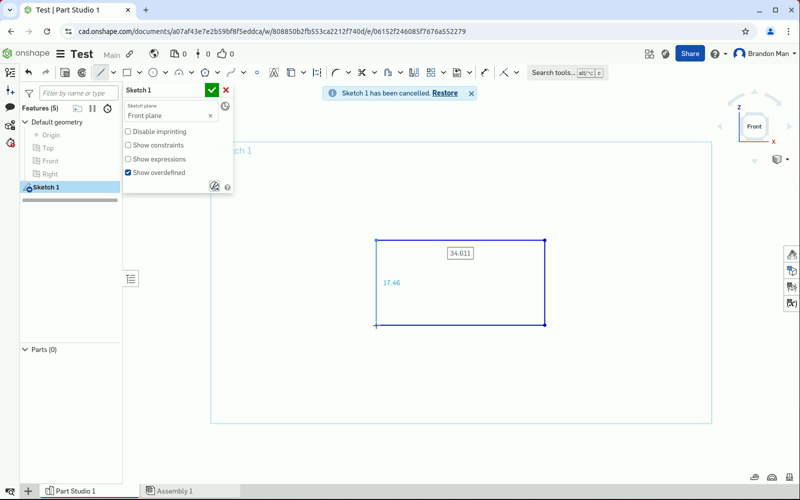
click(376, 325)
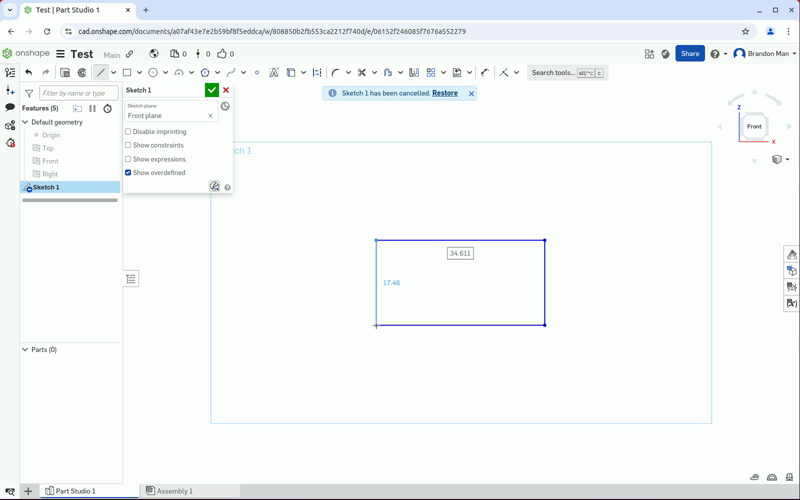
key(esc)
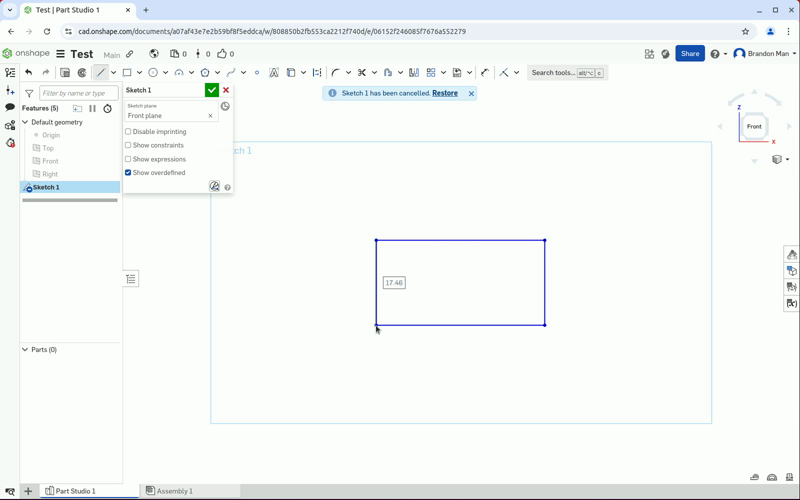
mouse_move(442, 286)
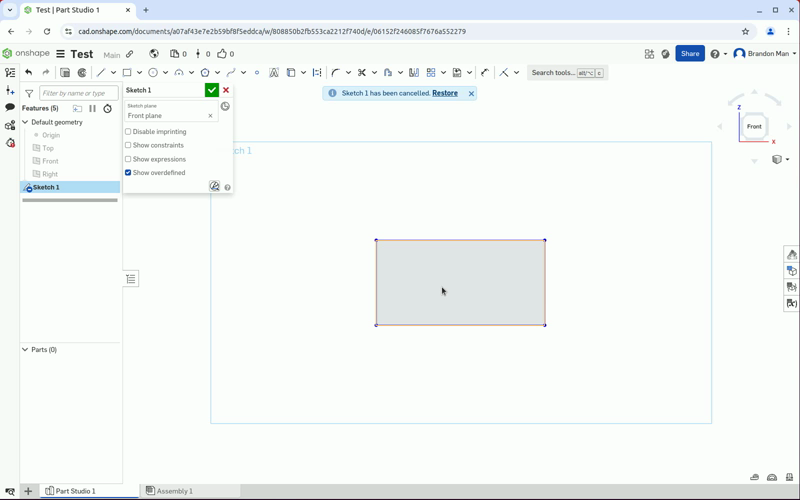
click(442, 286)
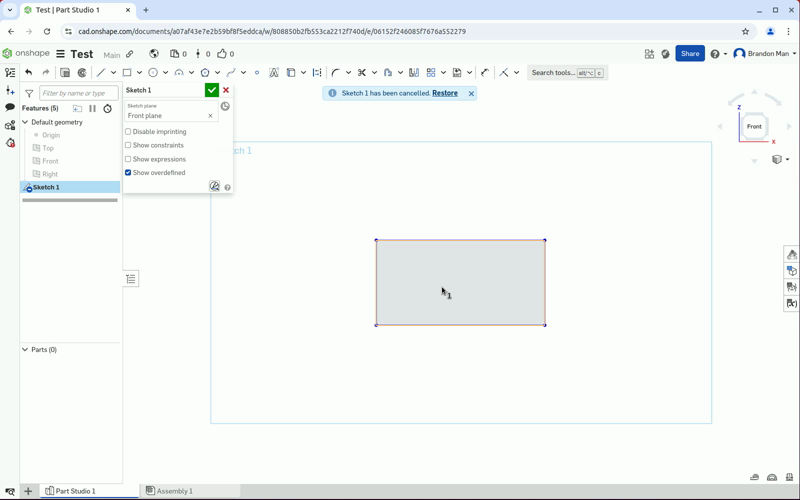
mouse_move(73, 352)
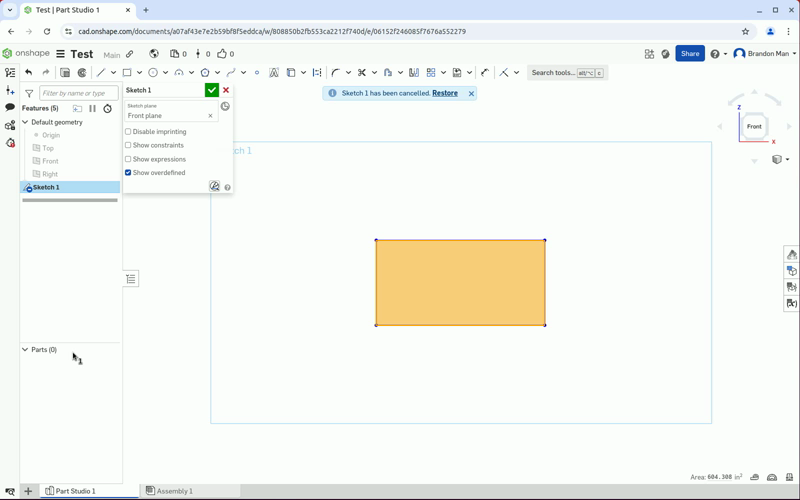
key(shift+y)
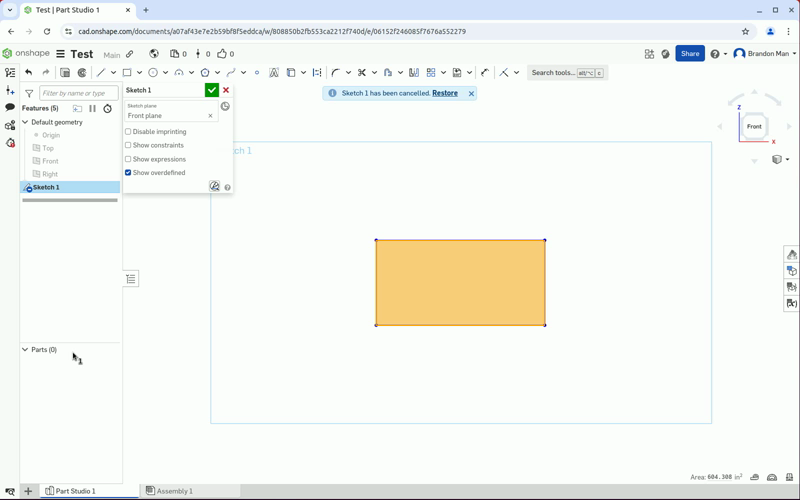
key(shift+e)
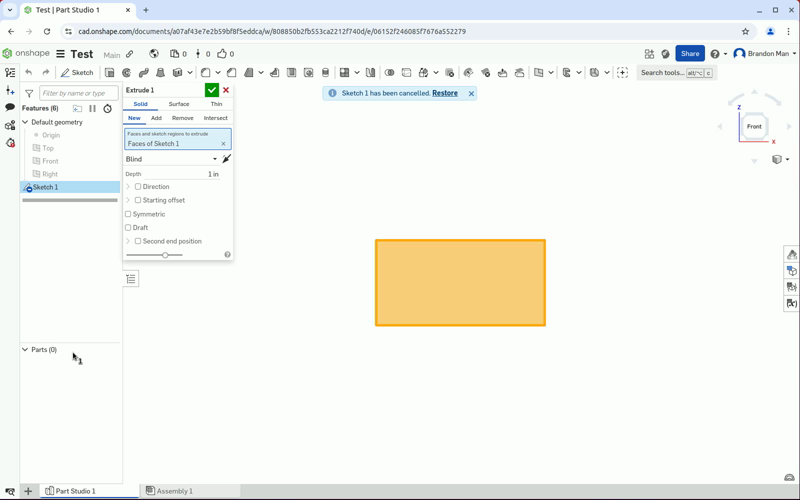
mouse_move(143, 106)
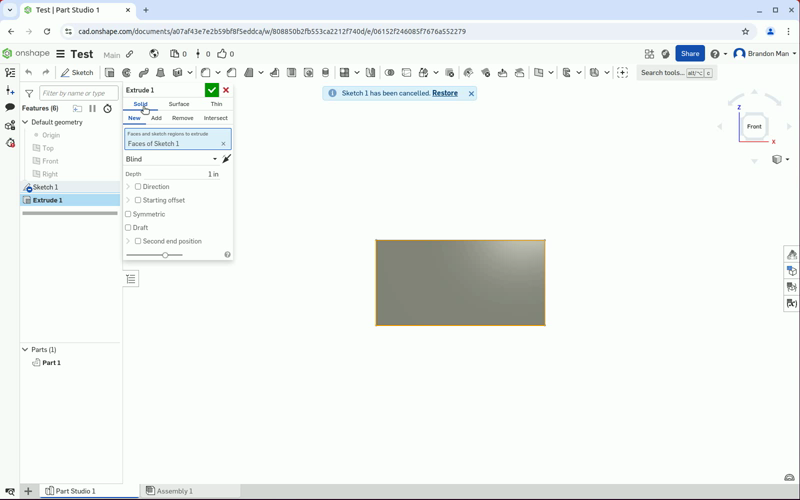
click(143, 106)
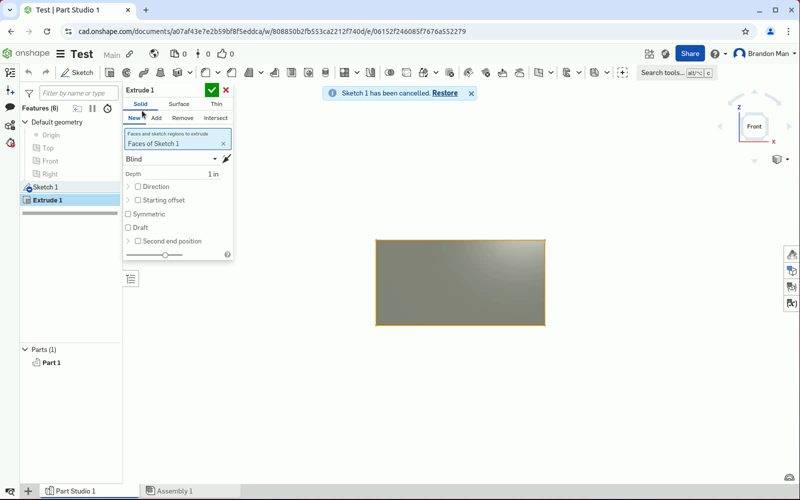
mouse_move(137, 120)
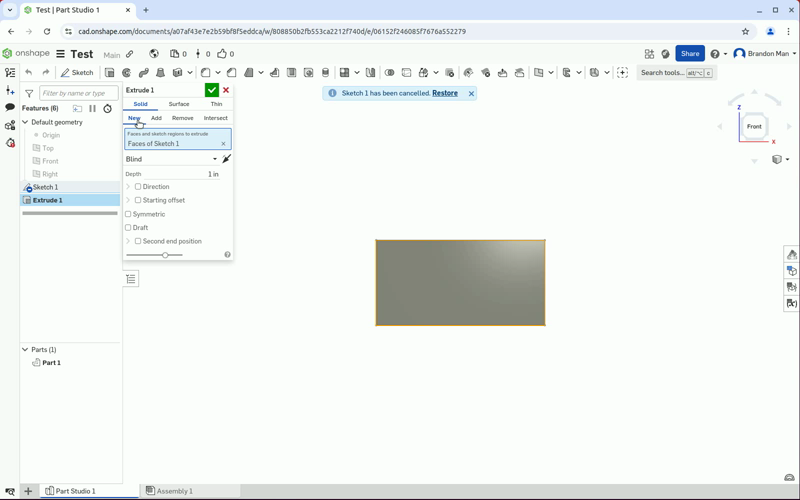
click(137, 120)
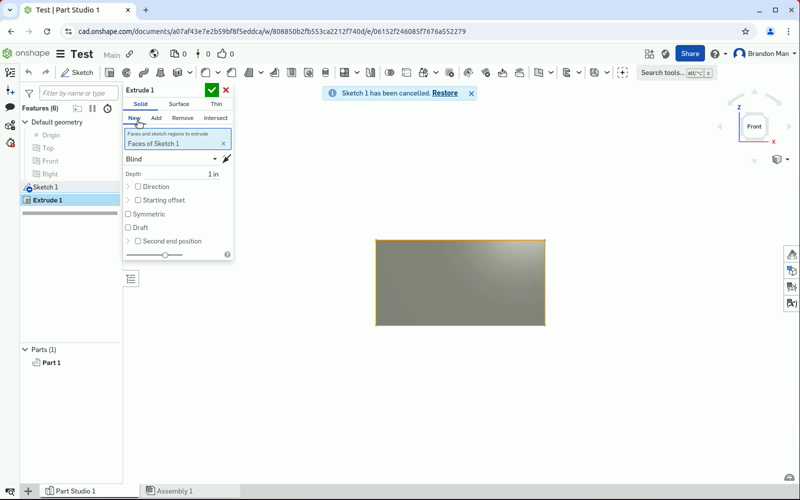
key(tab, 4)
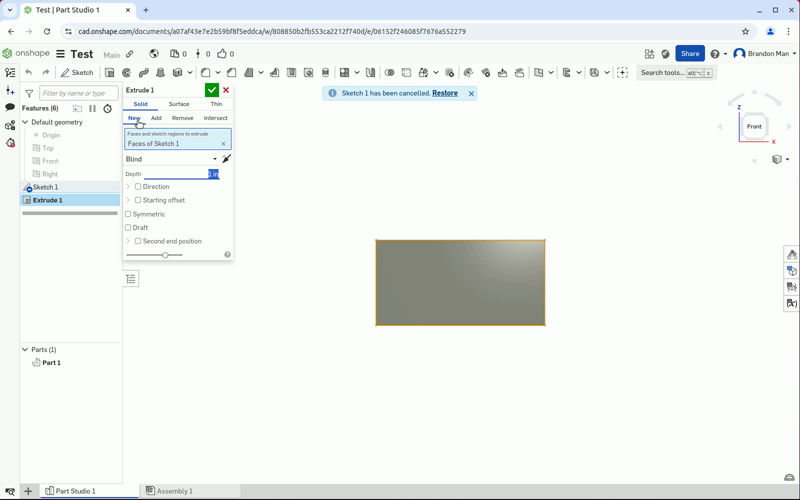
text(23.108)
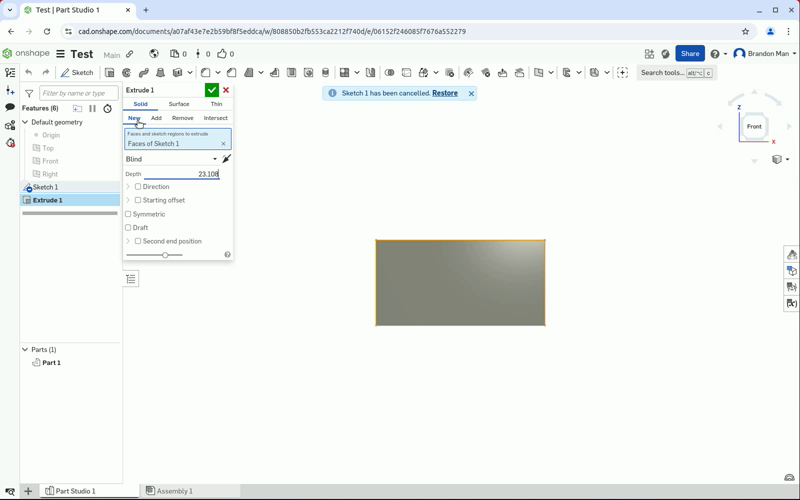
key(enter)
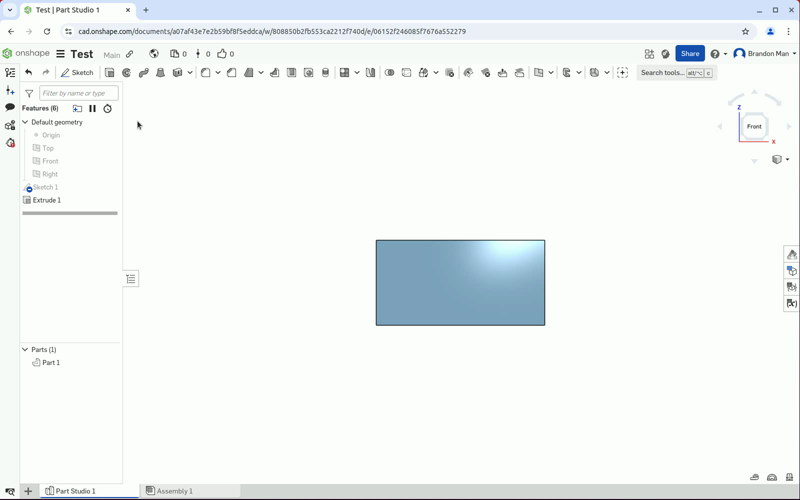
key(shift+h)
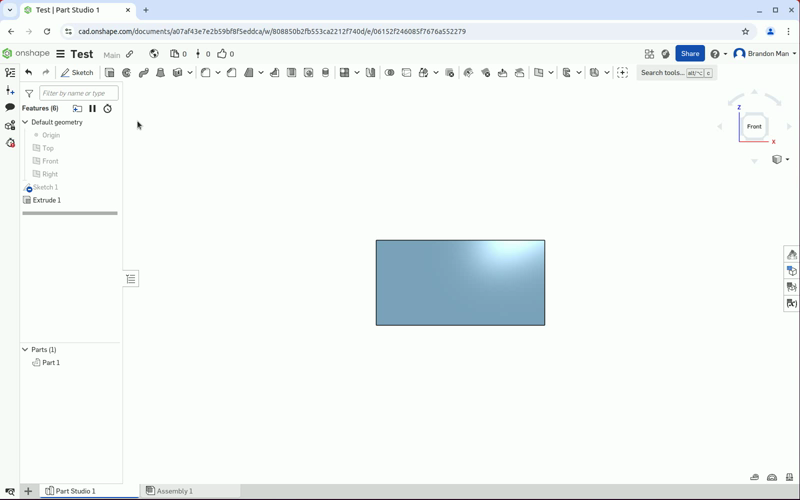
key(shift+h)
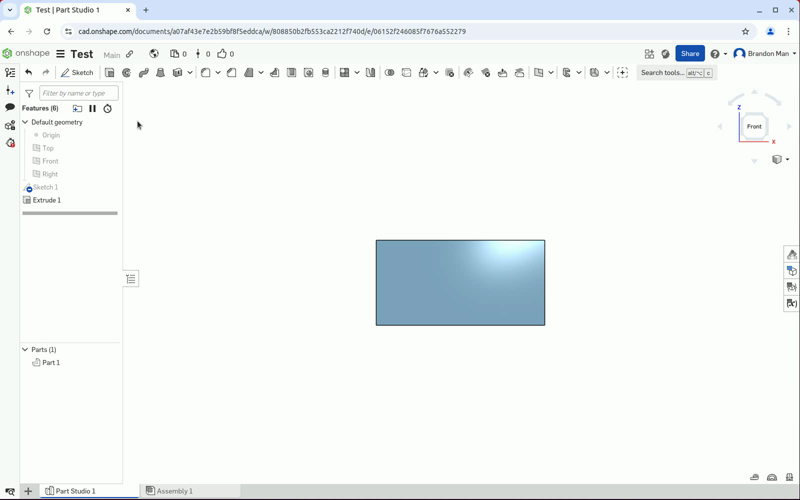
mouse_move(73, 189)
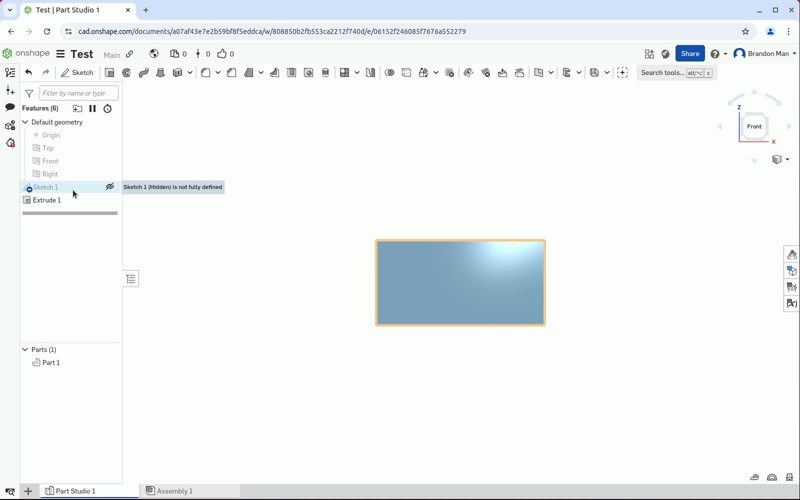
click(73, 189)
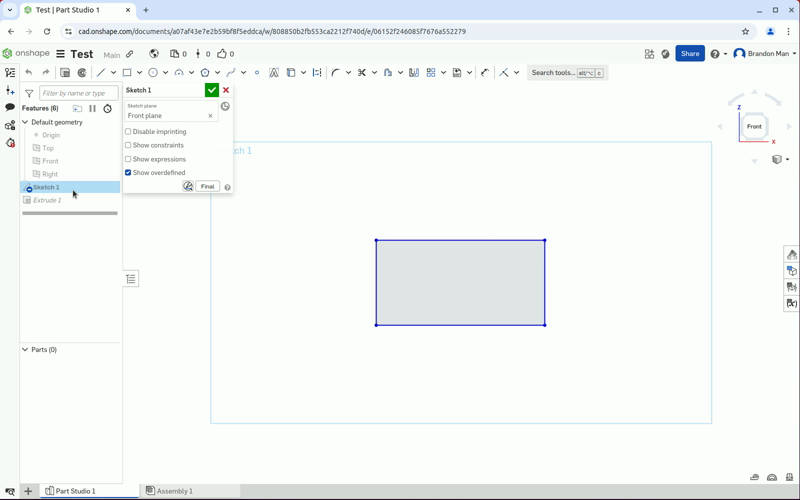
mouse_move(229, 92)
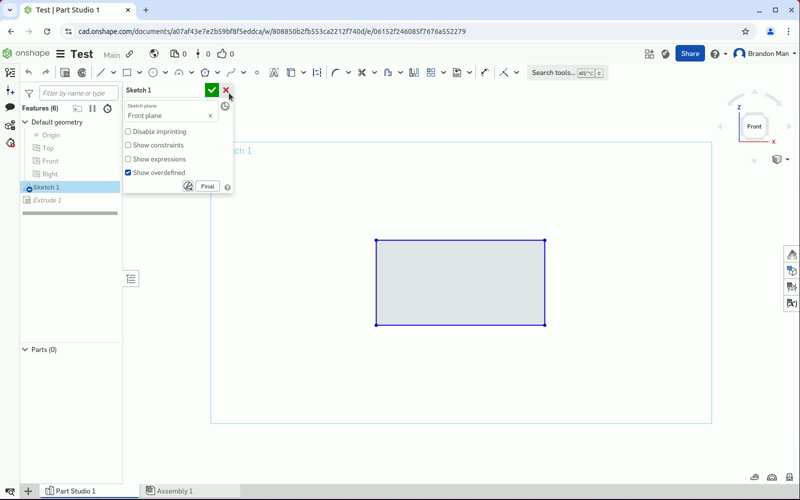
click(229, 92)
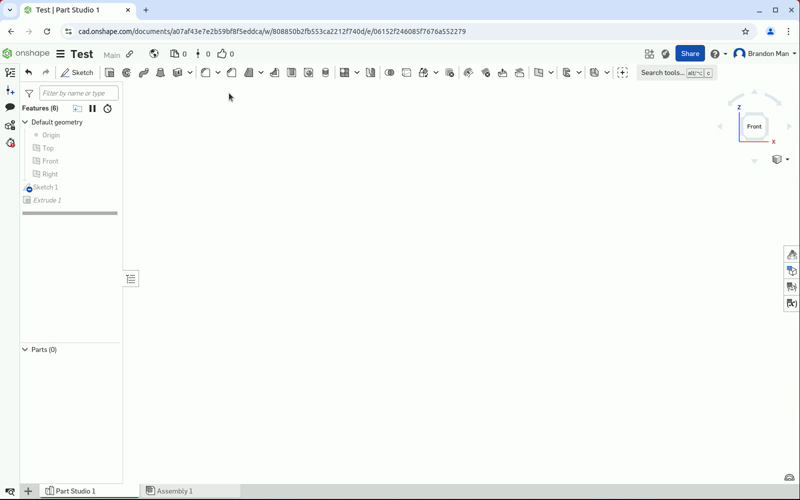
mouse_move(541, 75)
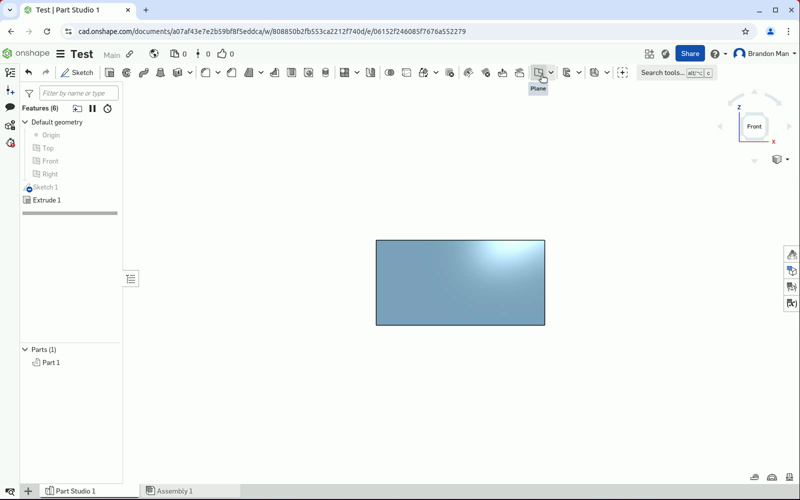
click(541, 75)
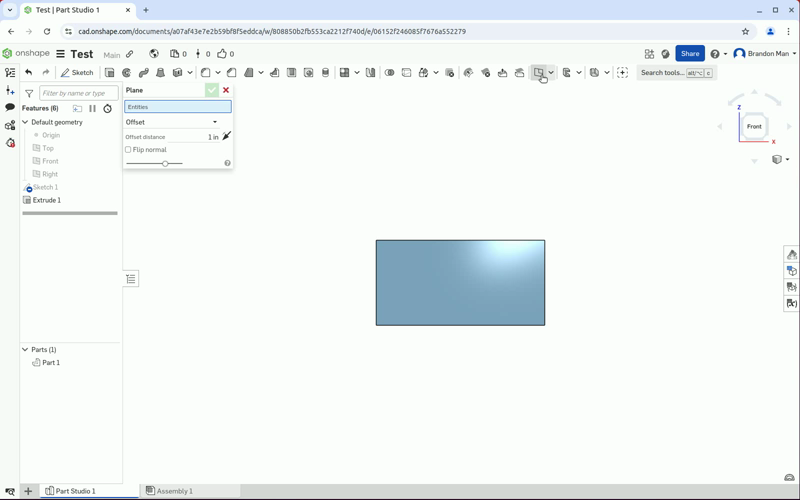
mouse_move(73, 163)
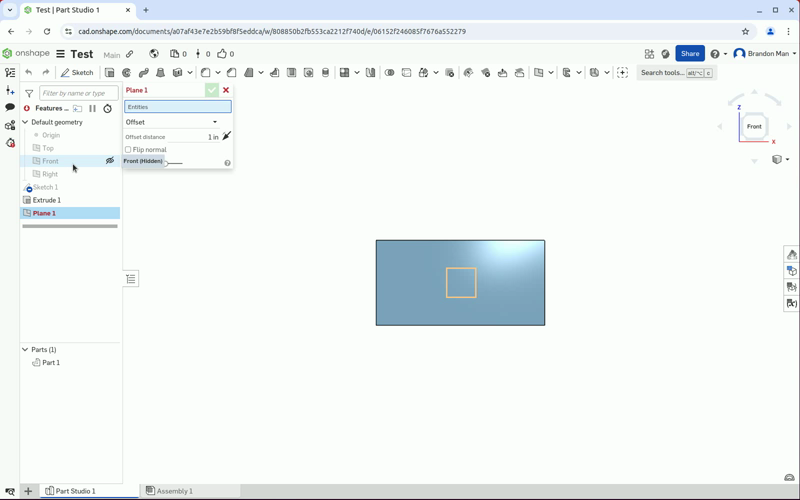
click(73, 163)
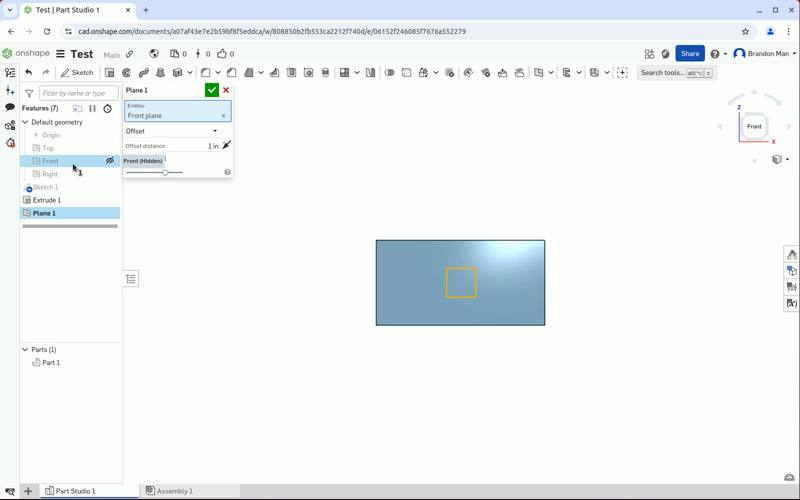
key(tab, 2)
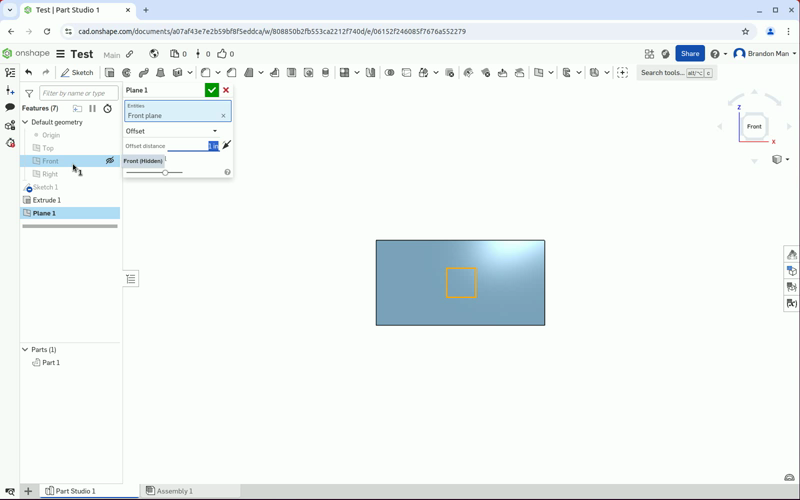
text(23.108)
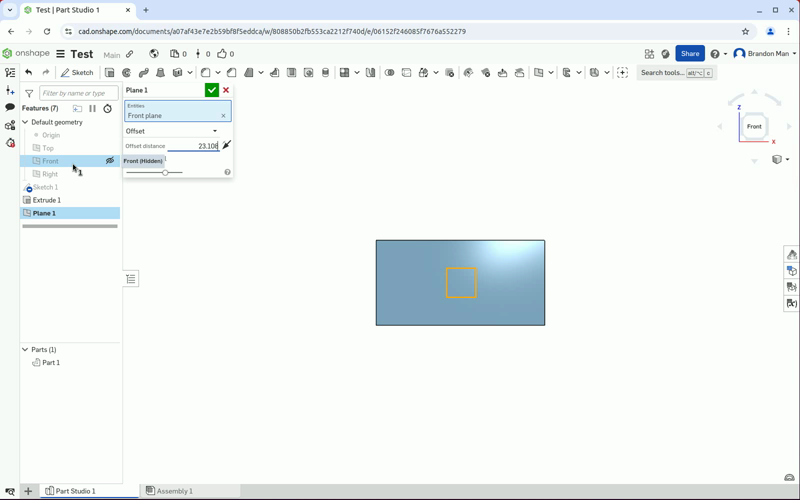
key(enter, 2)
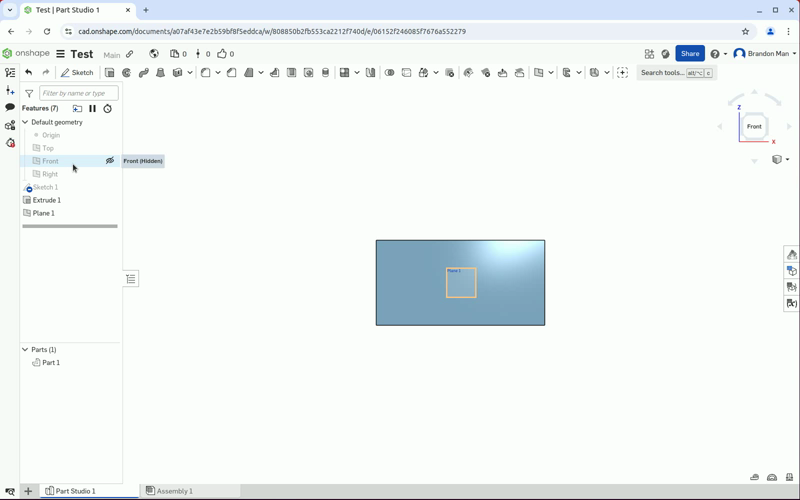
key(shift+s)
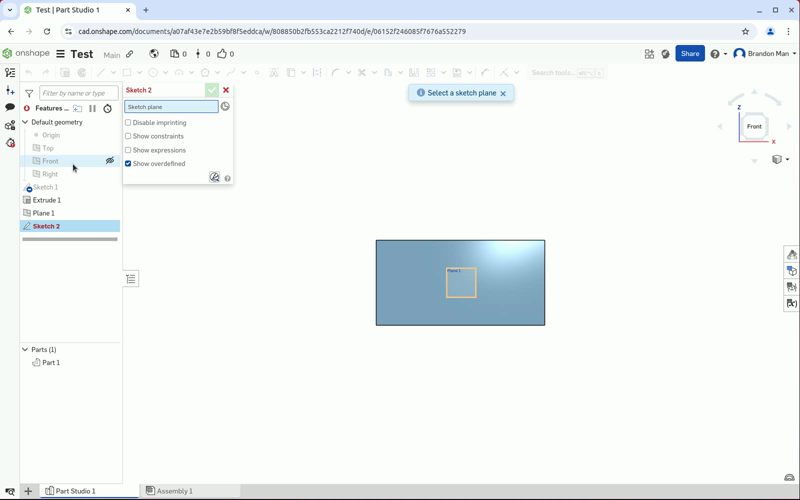
mouse_move(73, 215)
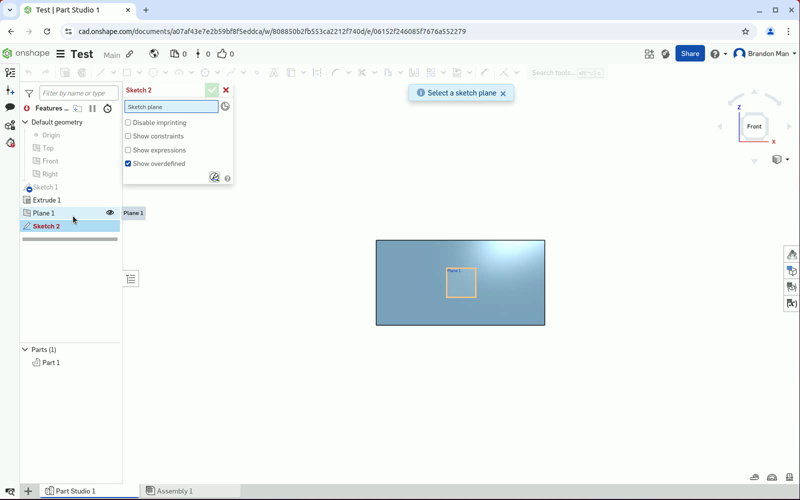
click(73, 215)
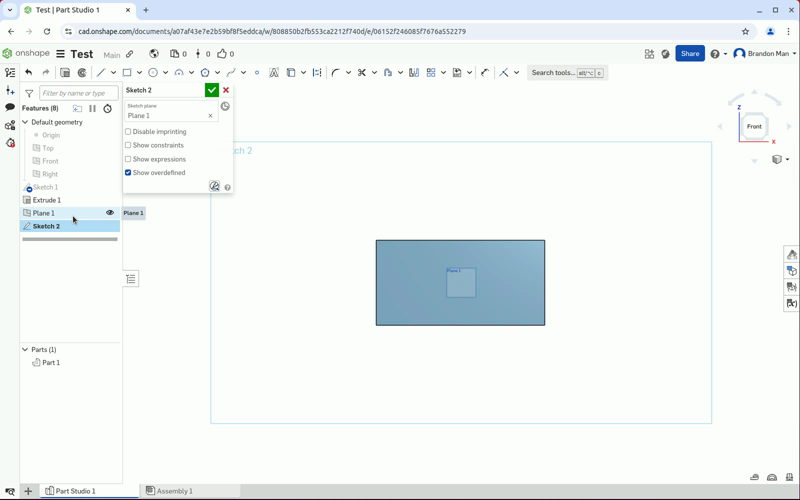
mouse_move(73, 352)
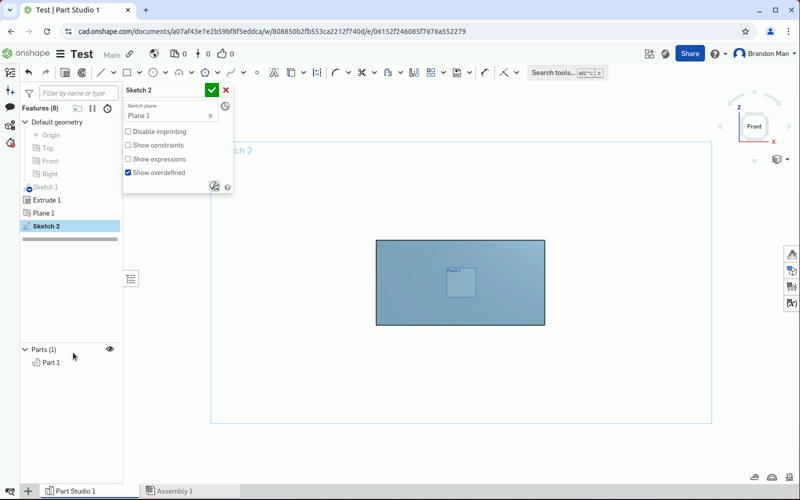
key(y)
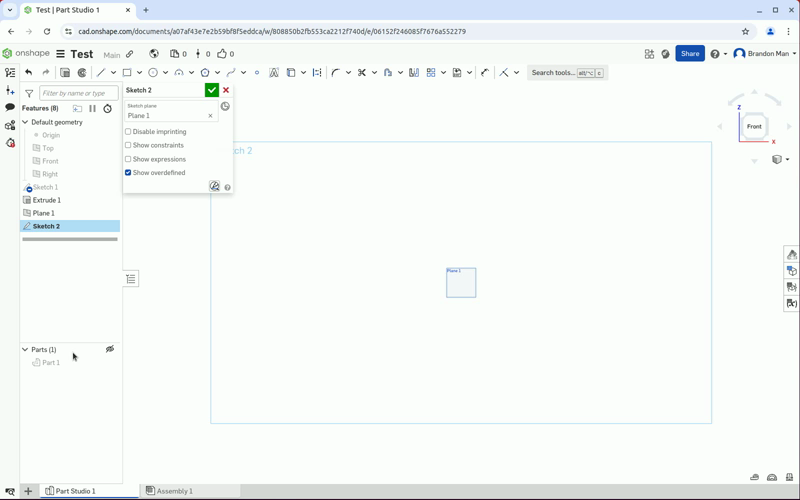
key(l)
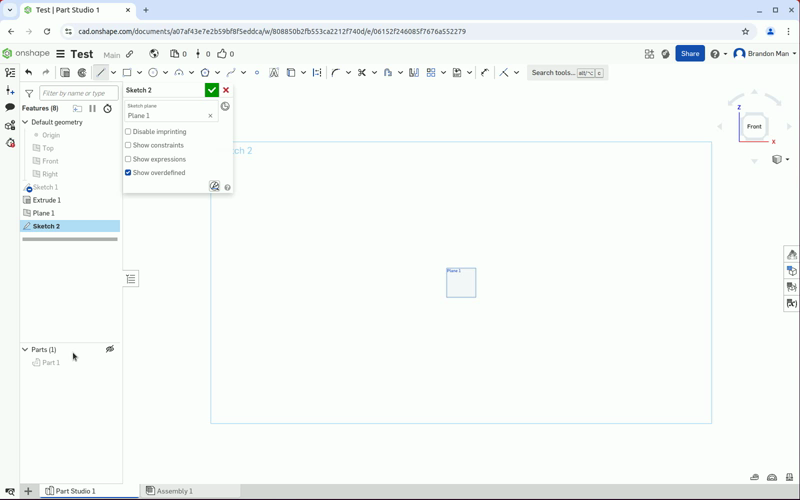
key_down(shift)
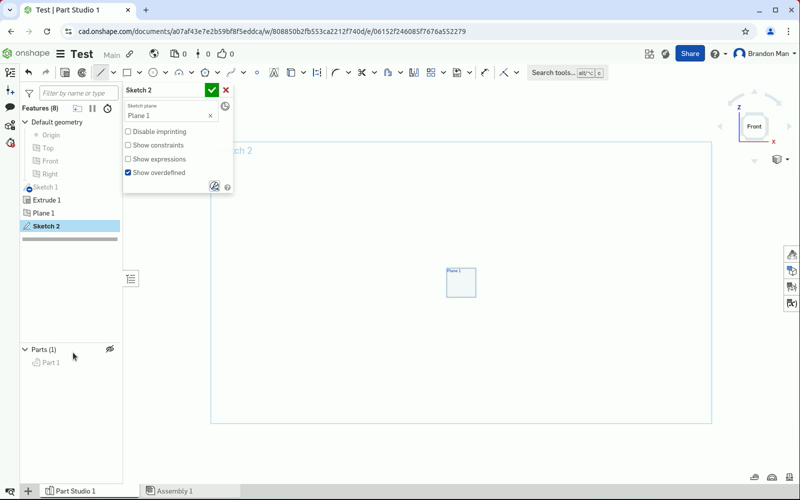
mouse_move(404, 311)
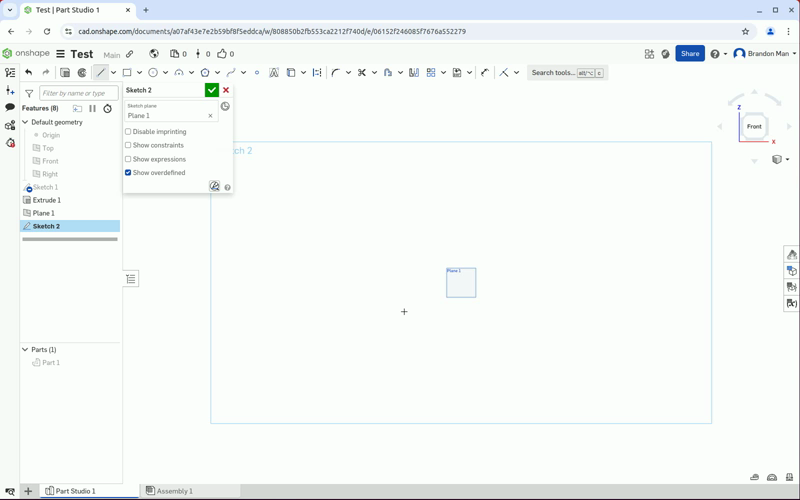
click(404, 311)
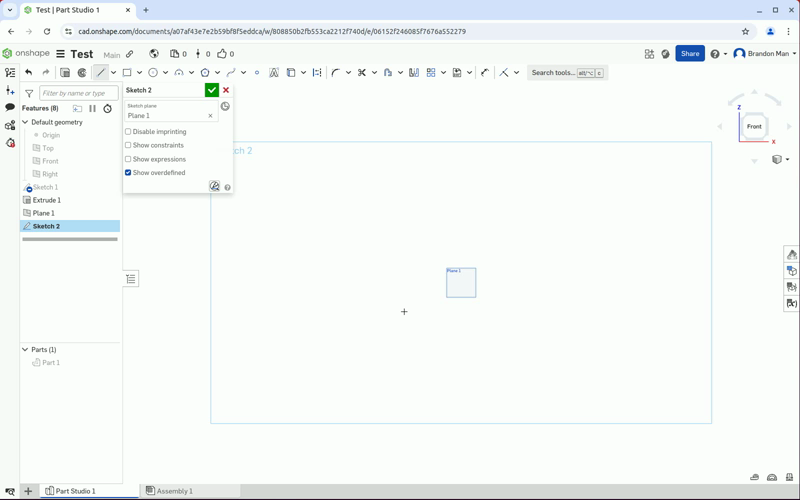
key_up(shift)
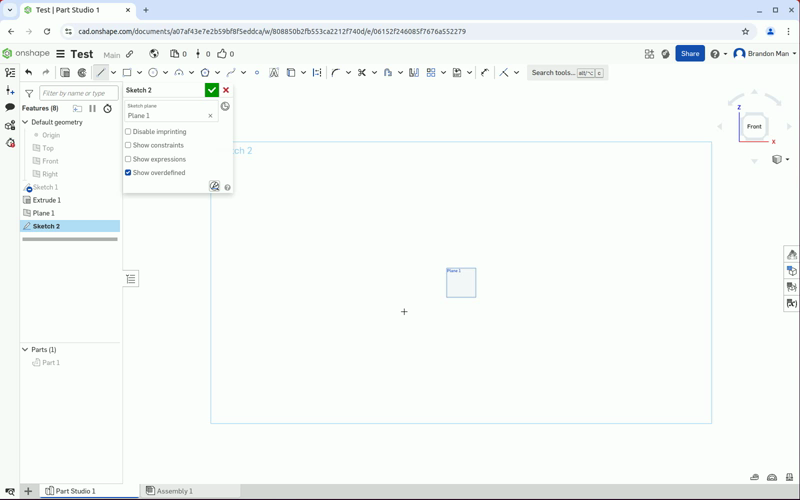
key_down(shift)
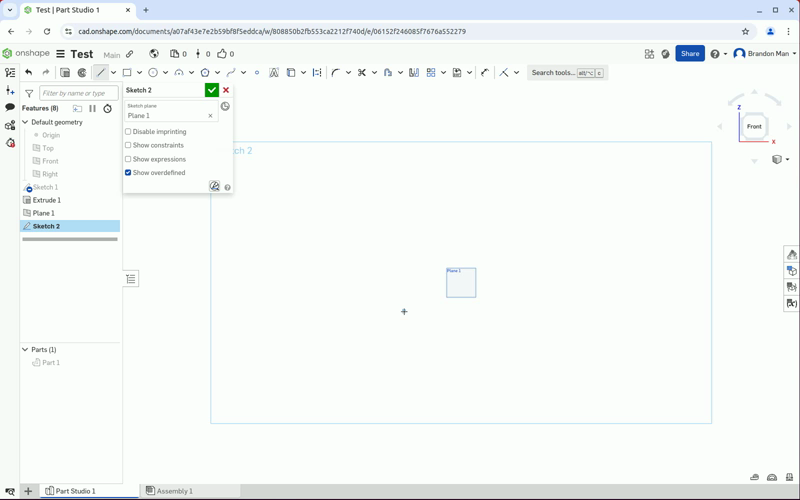
mouse_move(516, 311)
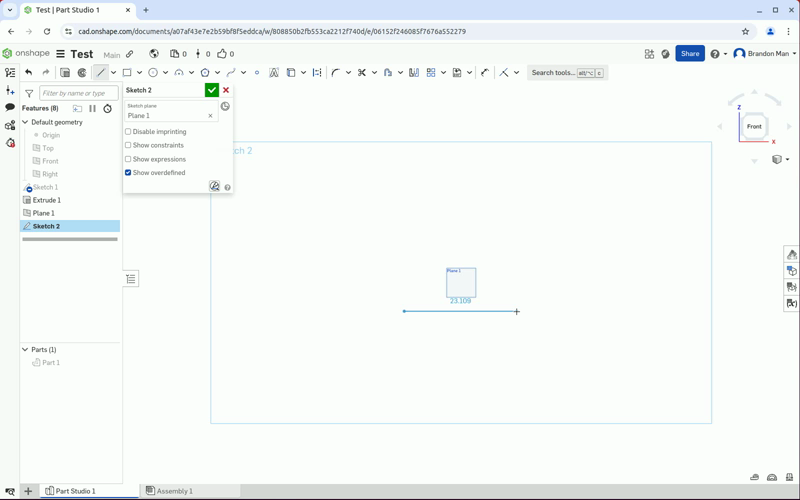
click(516, 311)
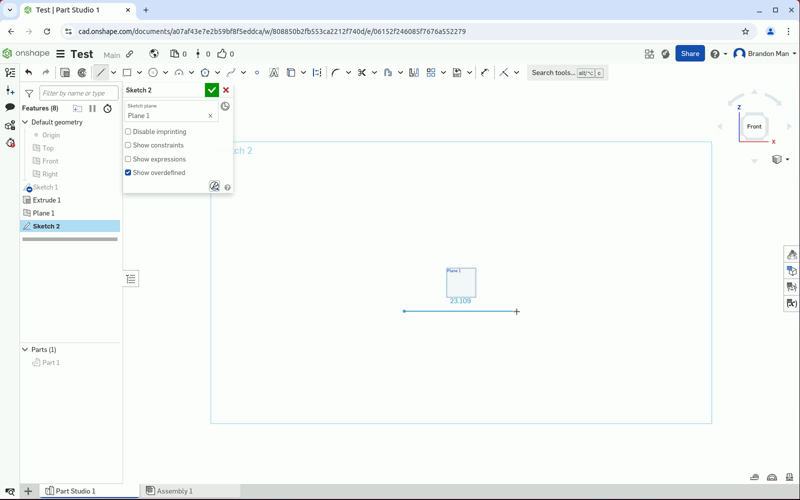
key_up(shift)
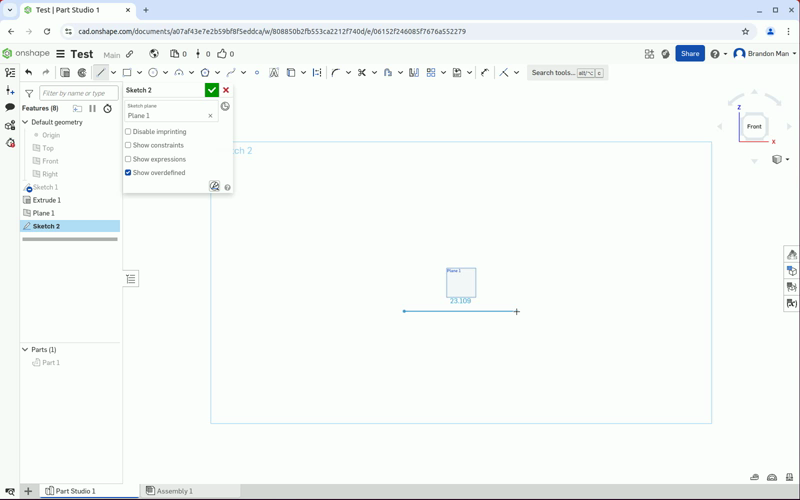
key_down(shift)
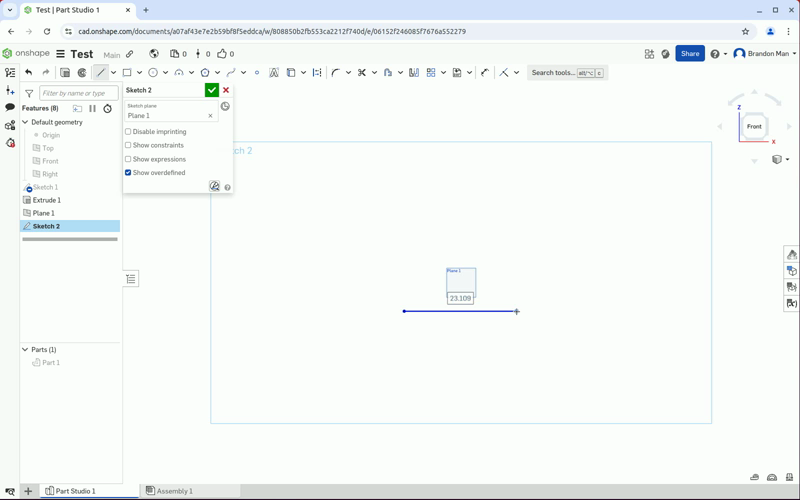
mouse_move(546, 311)
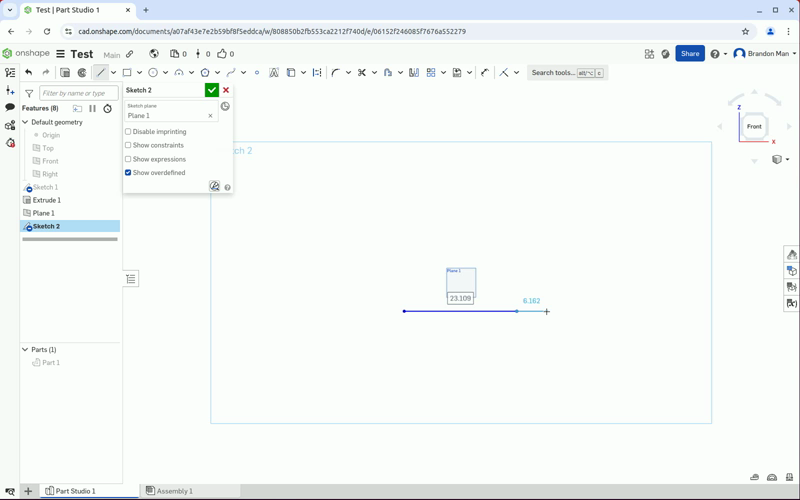
mouse_move(516, 254)
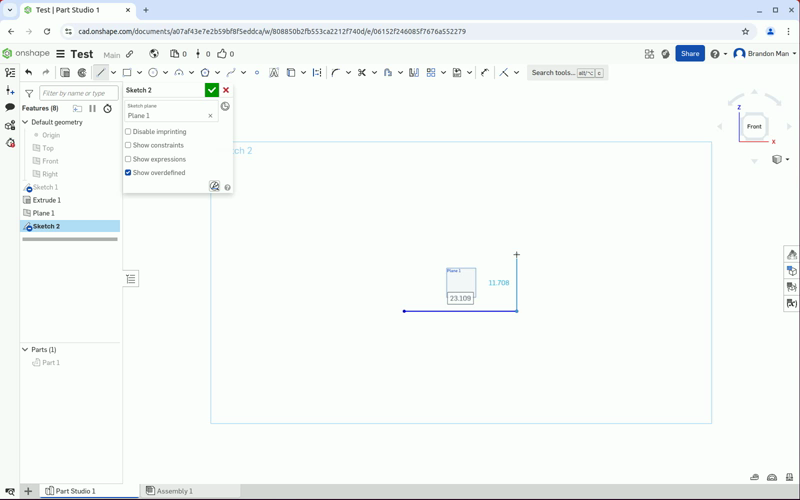
click(516, 254)
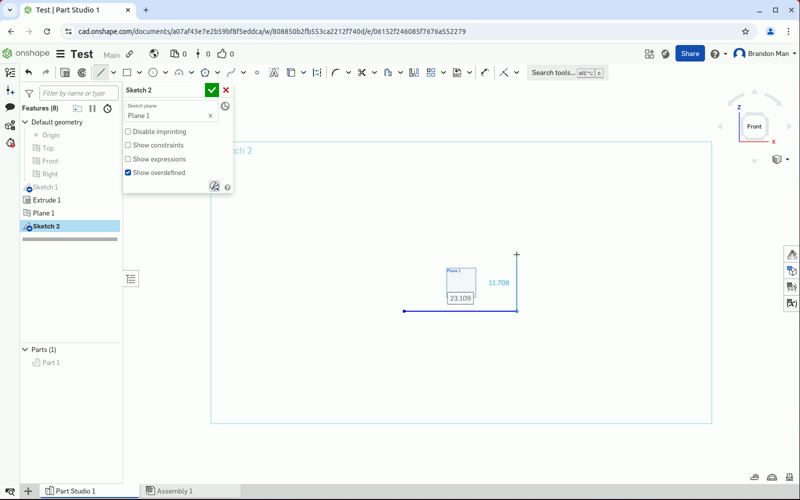
key_up(shift)
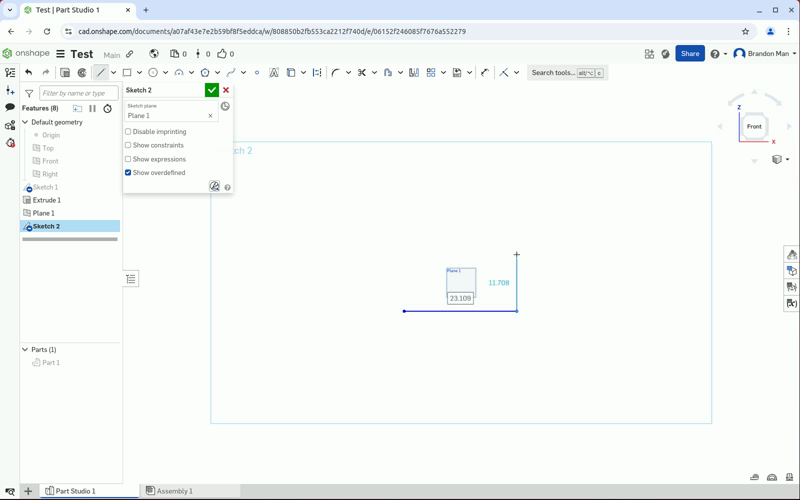
key_down(shift)
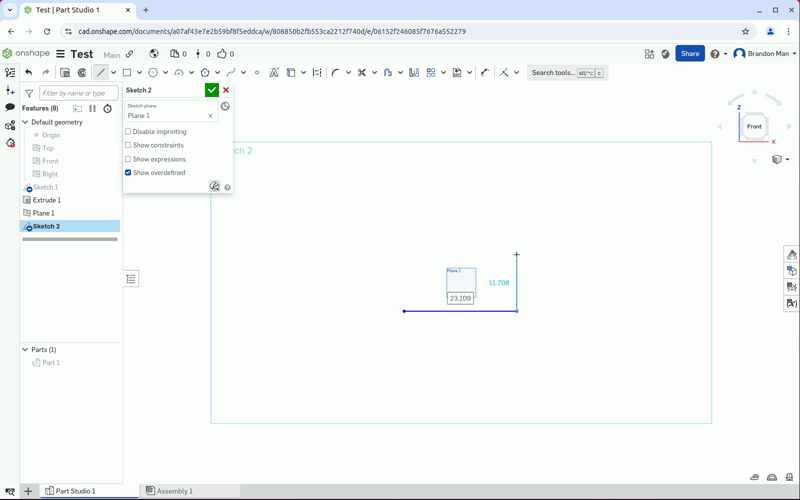
mouse_move(404, 254)
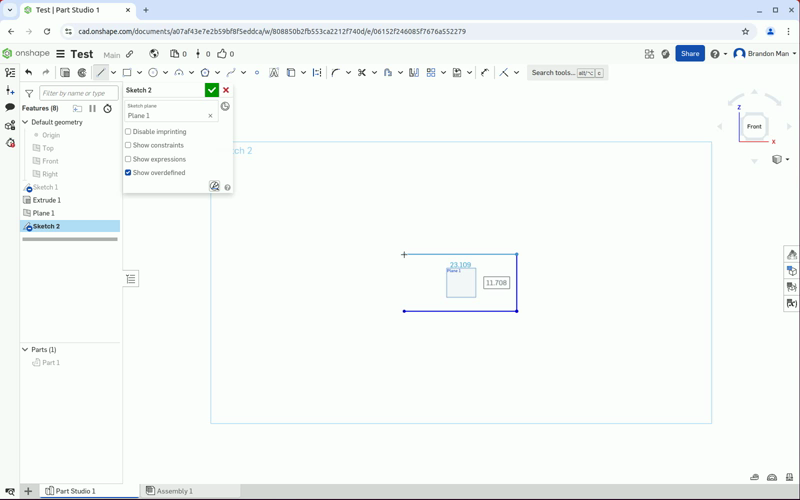
click(404, 254)
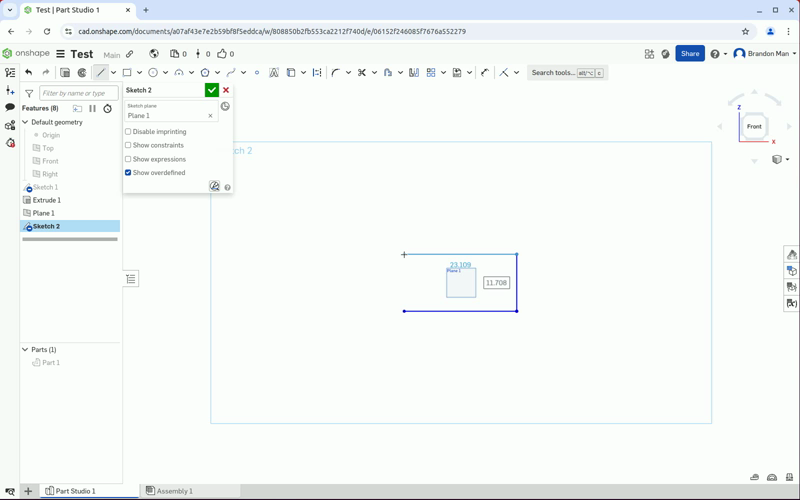
key_up(shift)
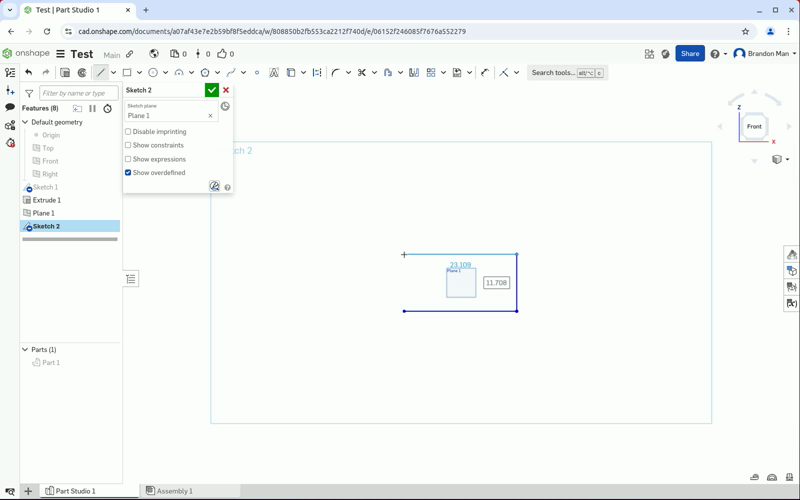
mouse_move(434, 254)
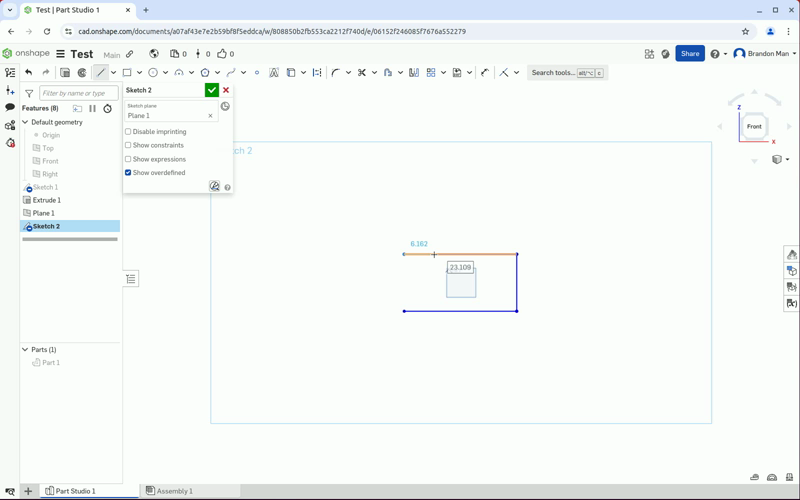
key_down(shift)
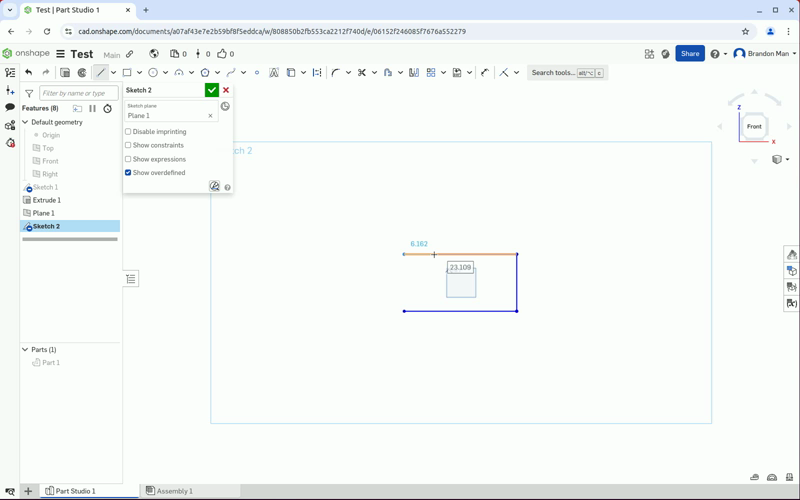
mouse_move(404, 311)
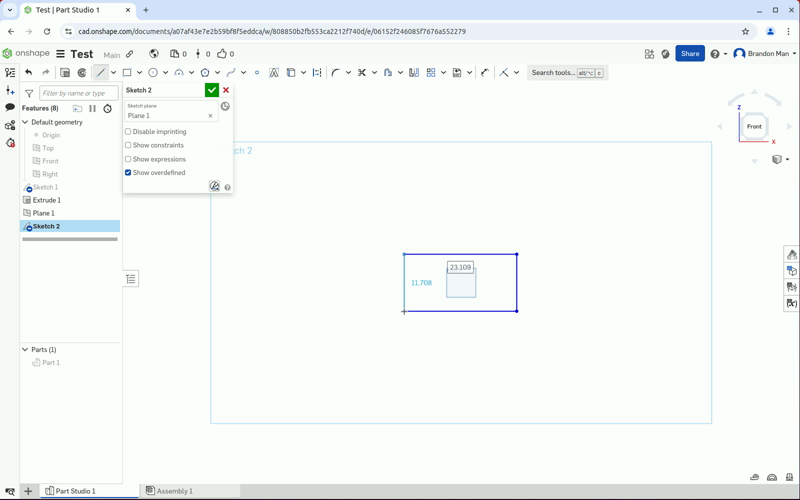
key_up(shift)
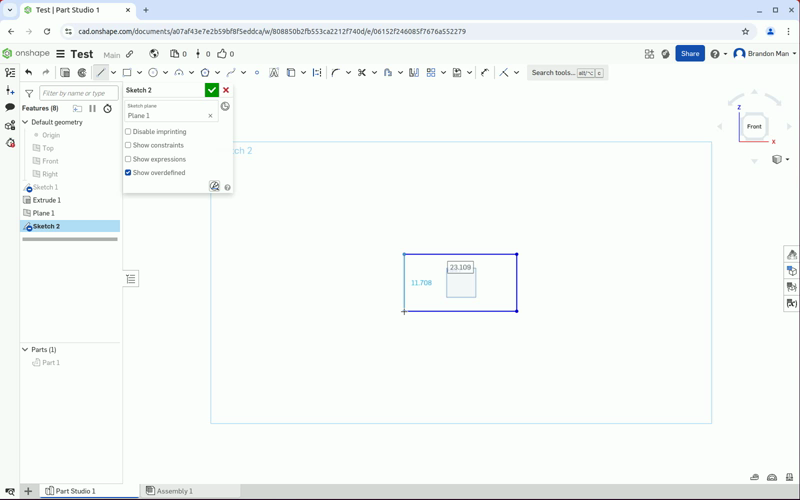
click(404, 311)
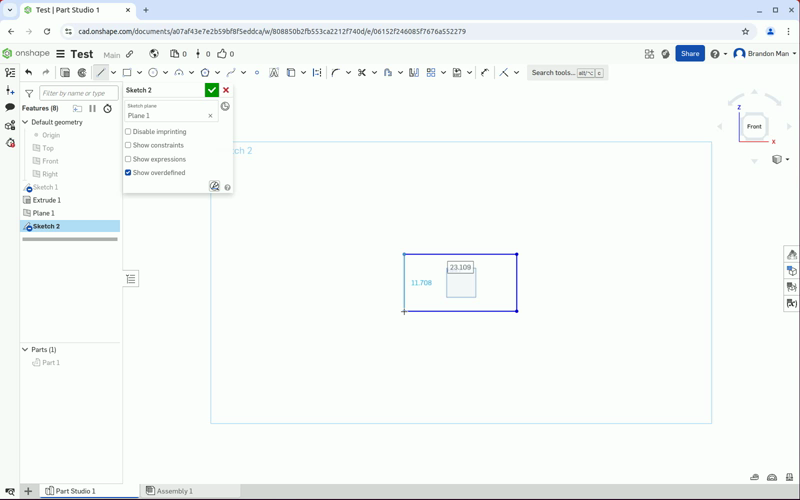
key(esc)
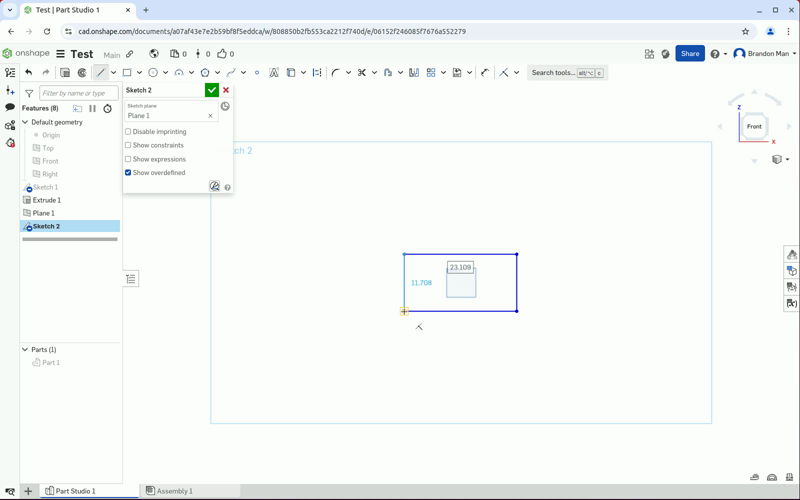
mouse_move(484, 266)
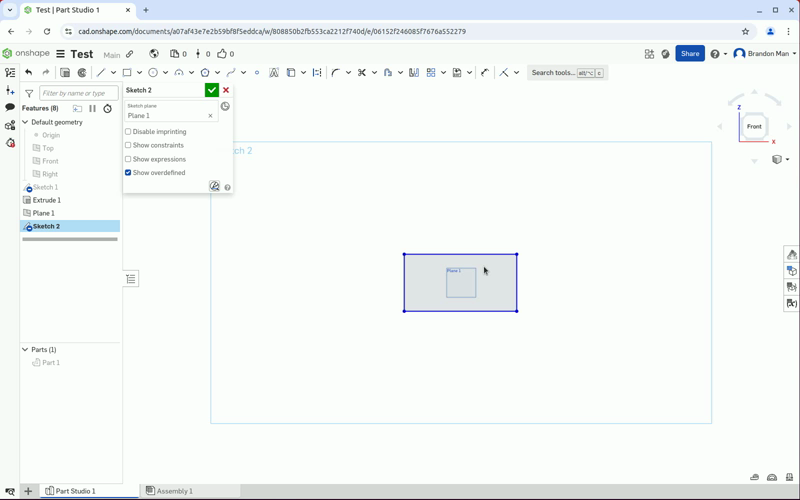
click(484, 266)
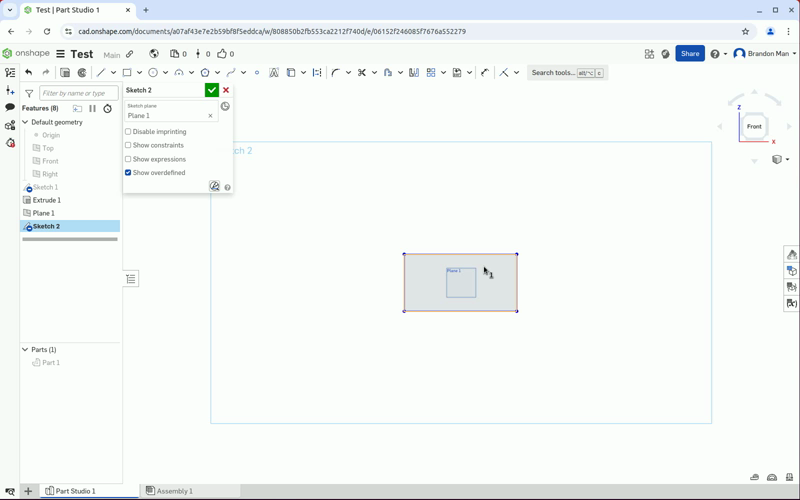
mouse_move(73, 352)
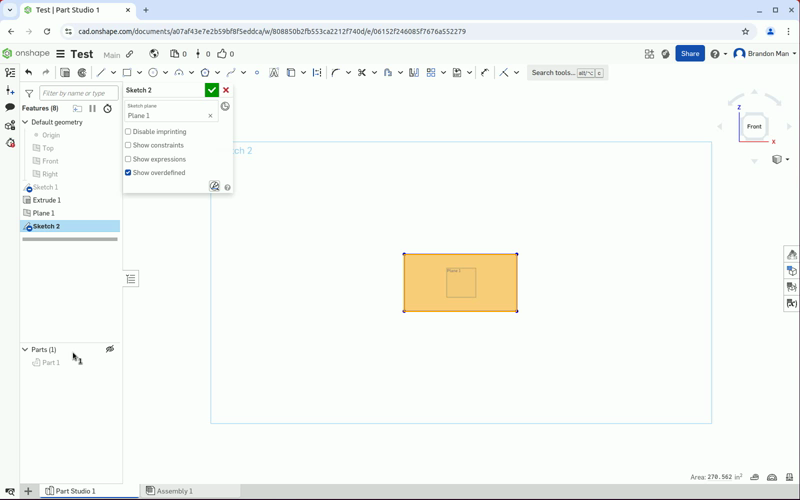
key(shift+y)
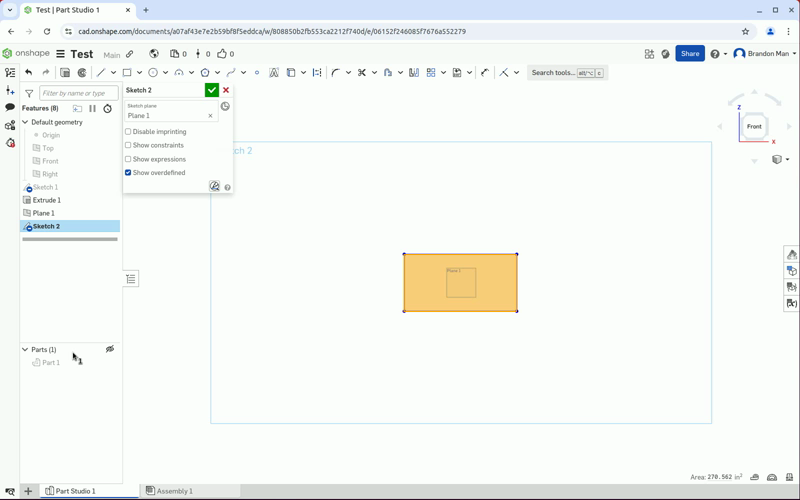
key(shift+e)
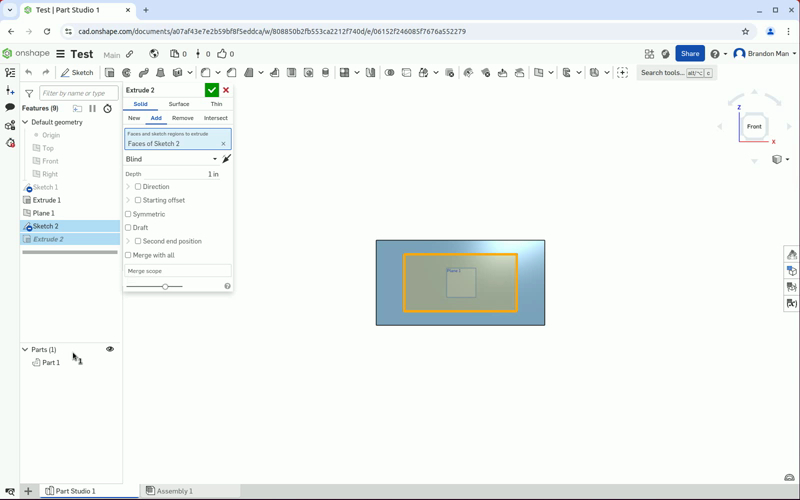
mouse_move(143, 106)
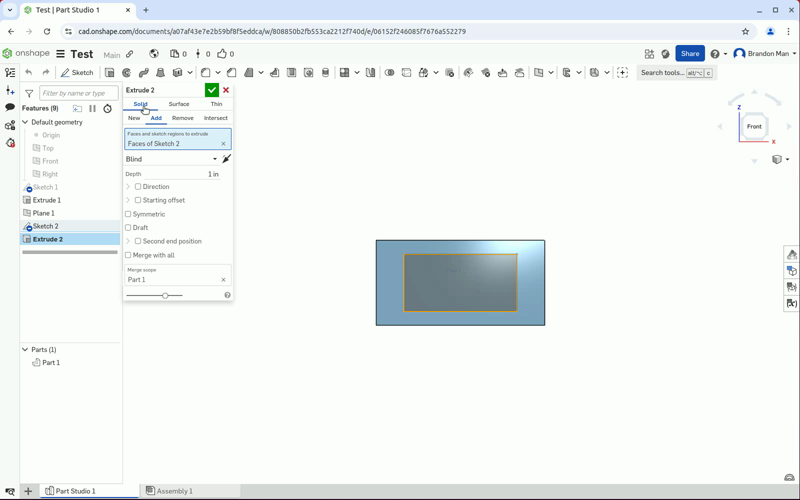
click(143, 106)
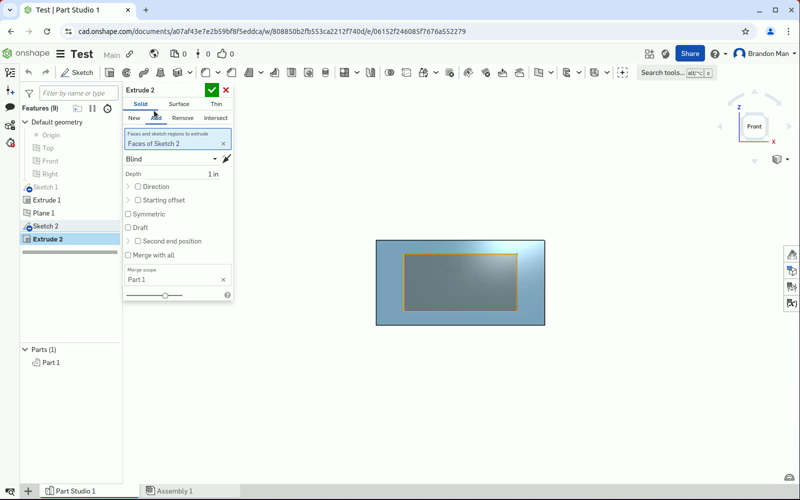
mouse_move(186, 120)
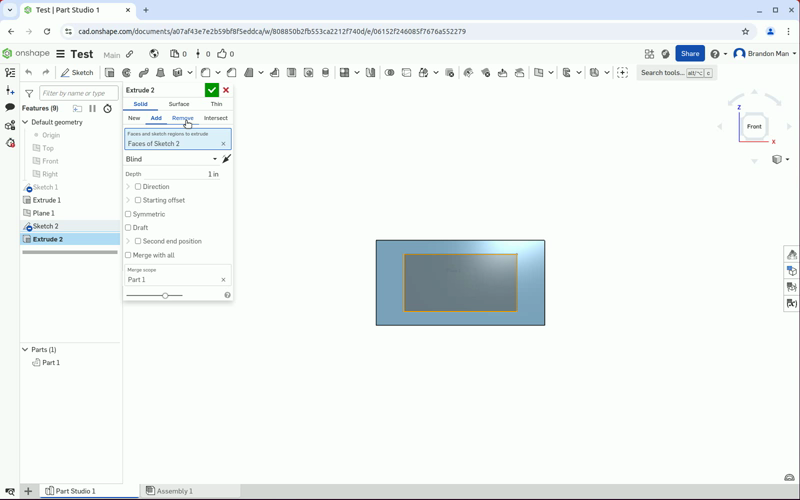
click(186, 120)
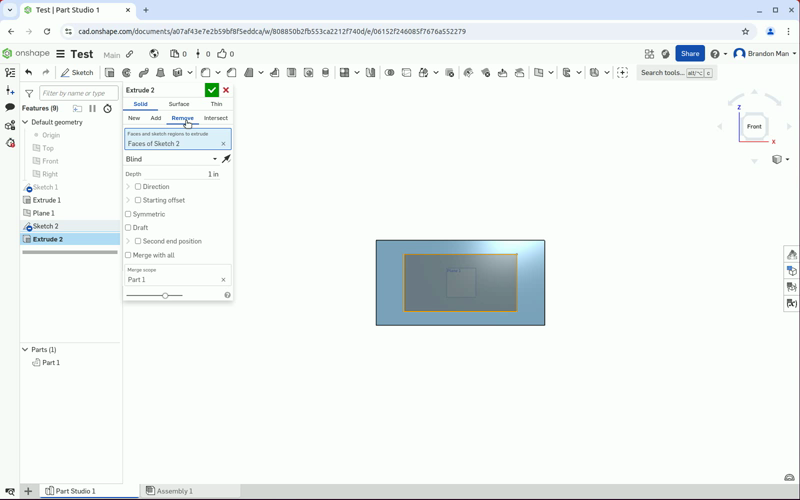
key(tab, 4)
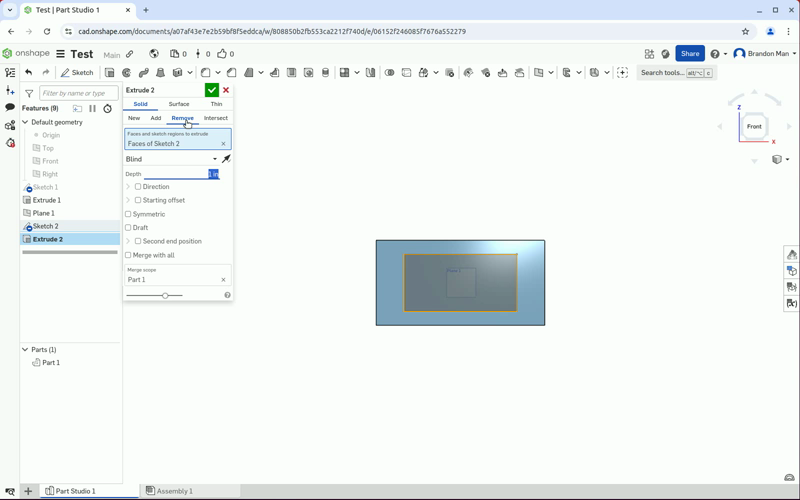
text(17.331)
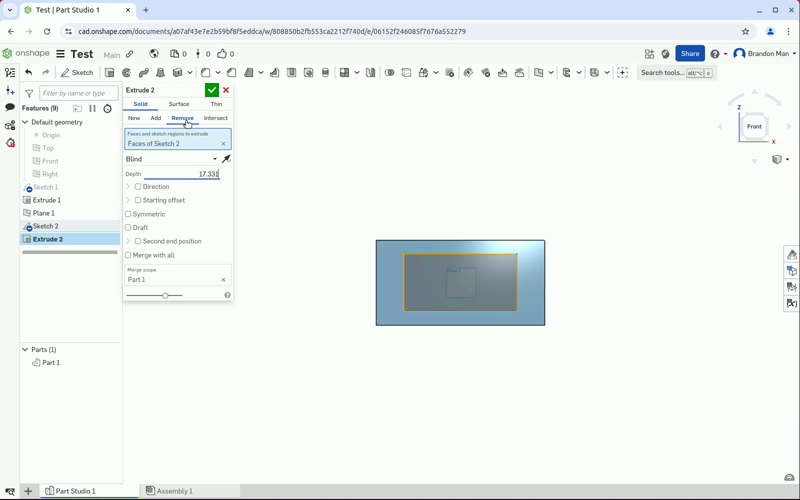
key(tab, 6)
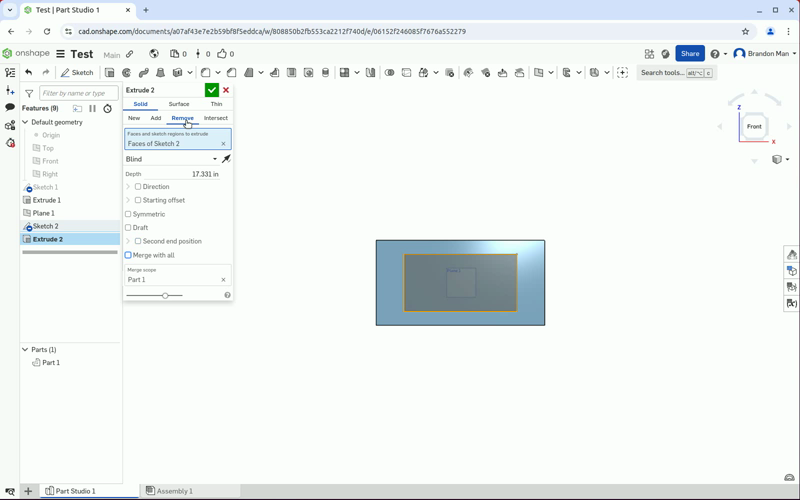
key(space)
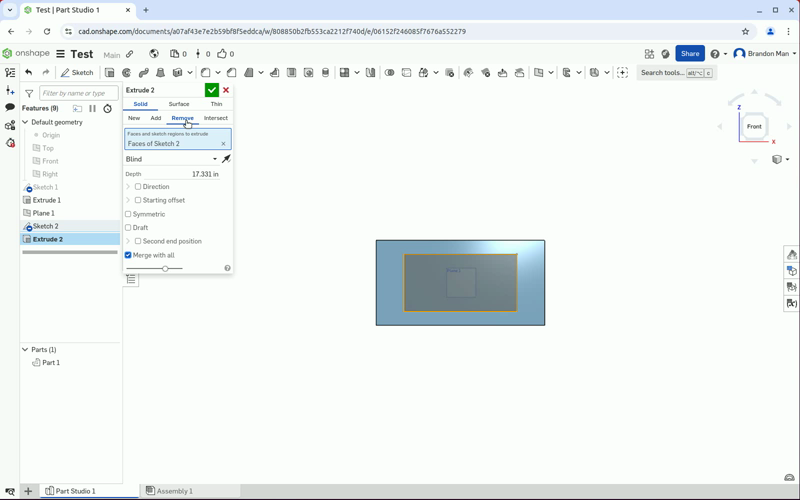
key(enter)
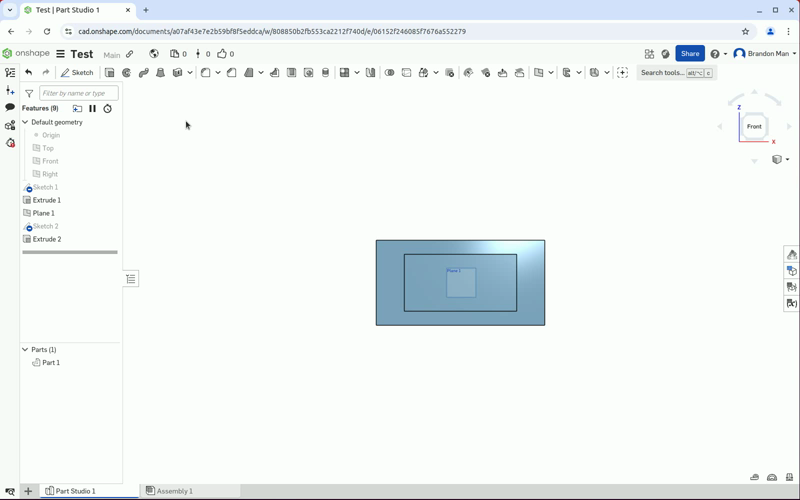
key(shift+h)
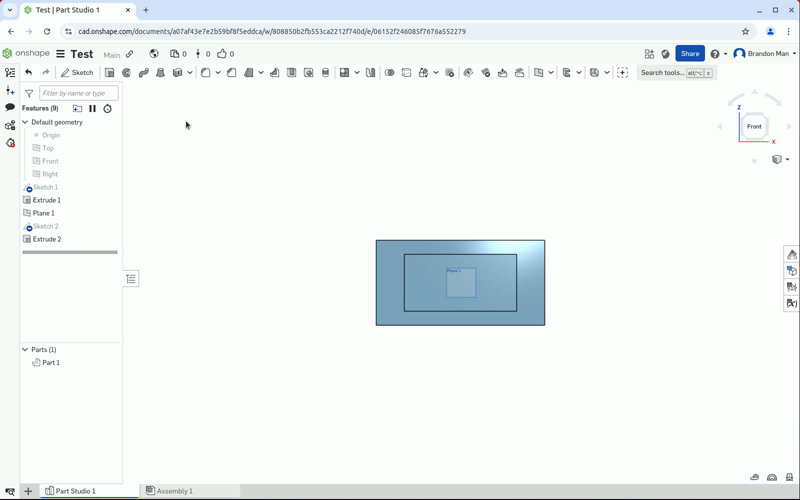
key(shift+h)
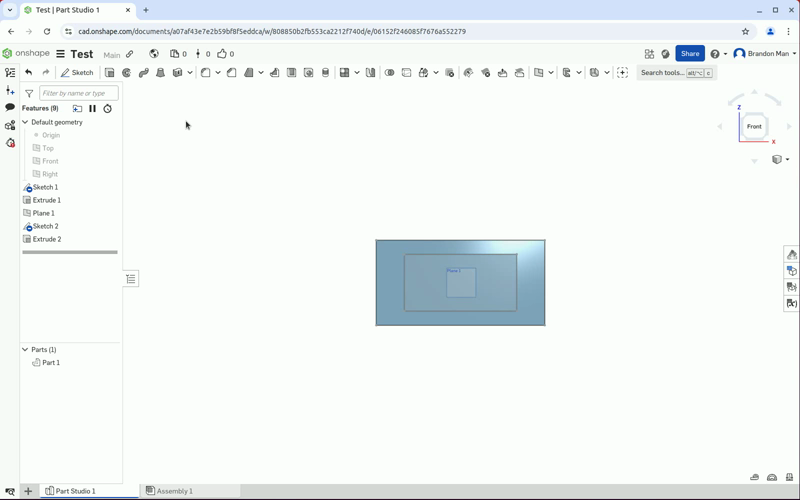
key(shift+7)
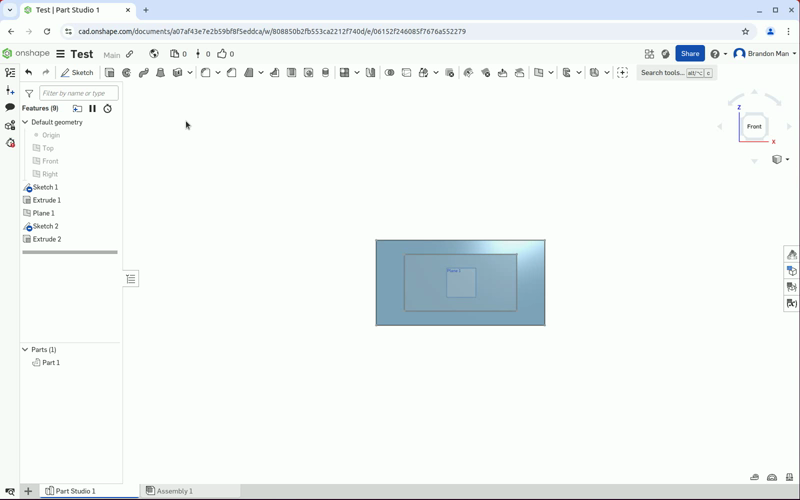
key(left, 2)
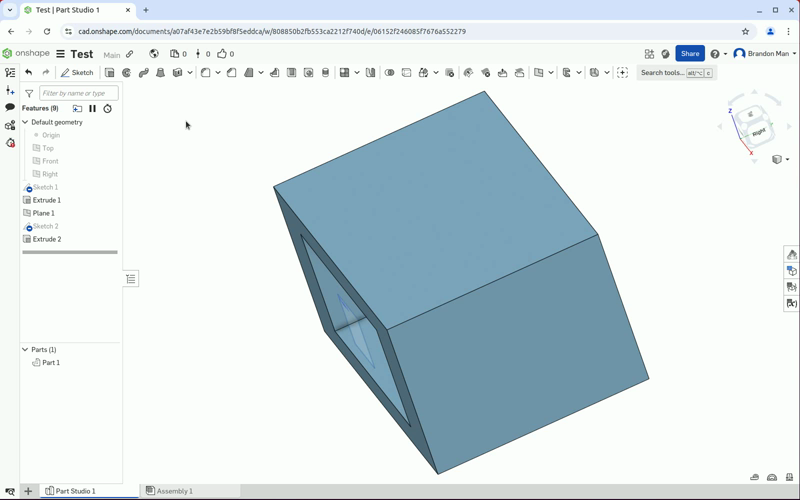
key(down, 2)
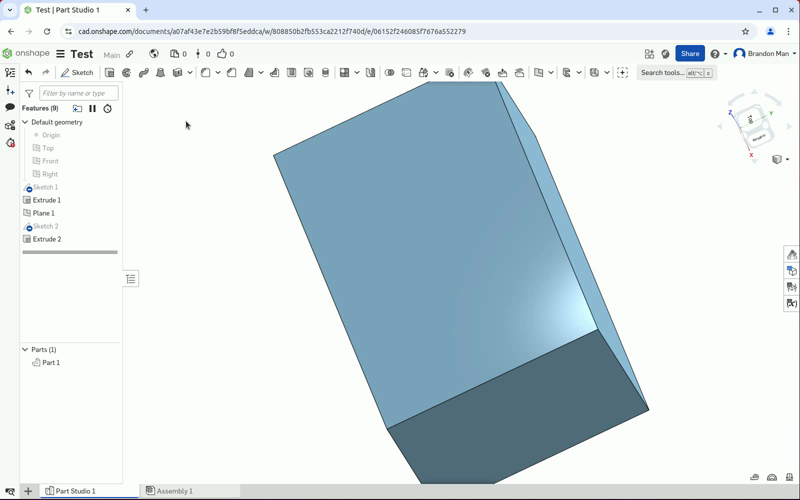
key(up, 2)
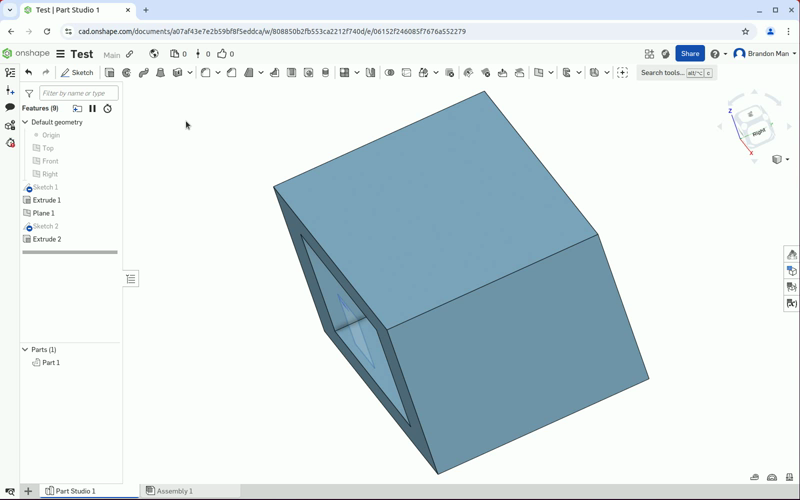
key(right, 2)
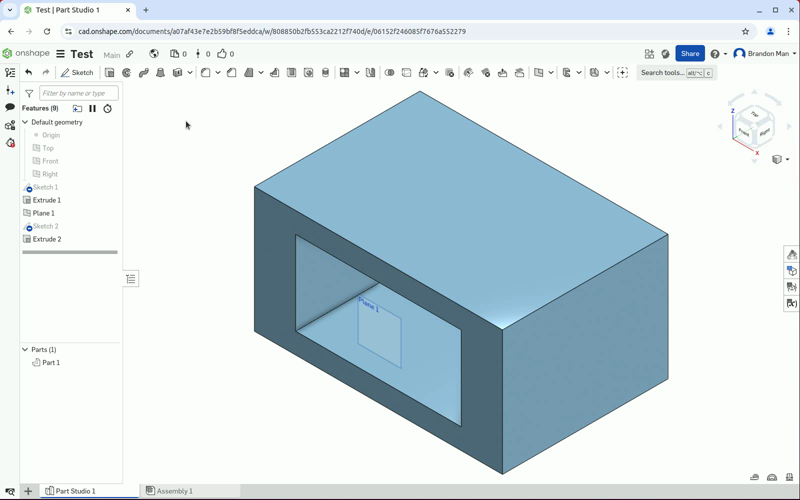
mouse_move(73, 189)
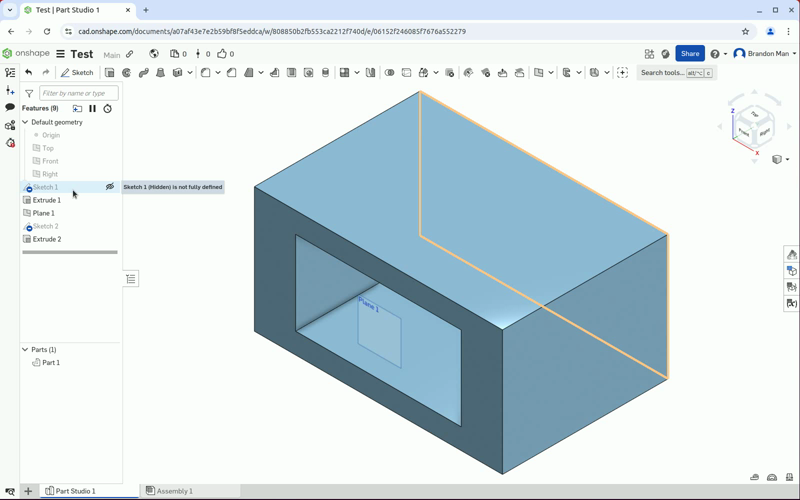
click(73, 189)